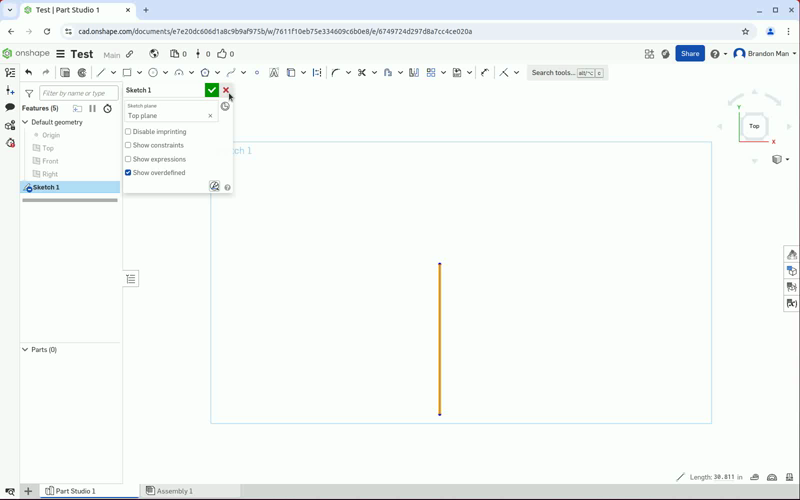
key(shift+h)
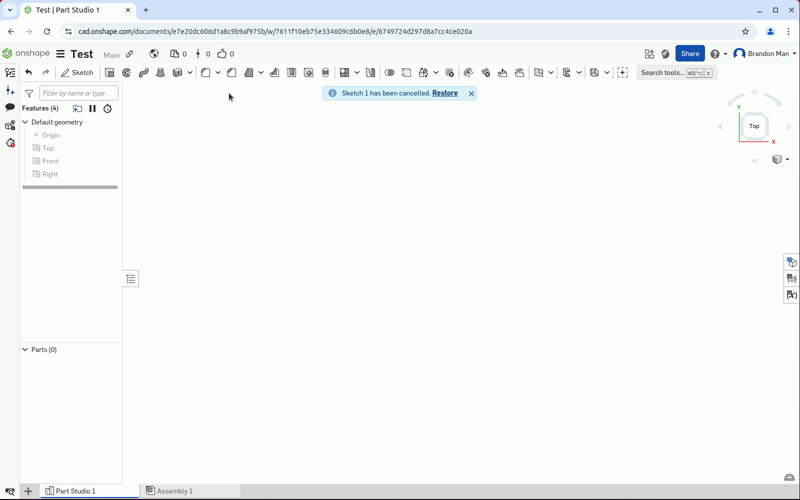
mouse_move(73, 352)
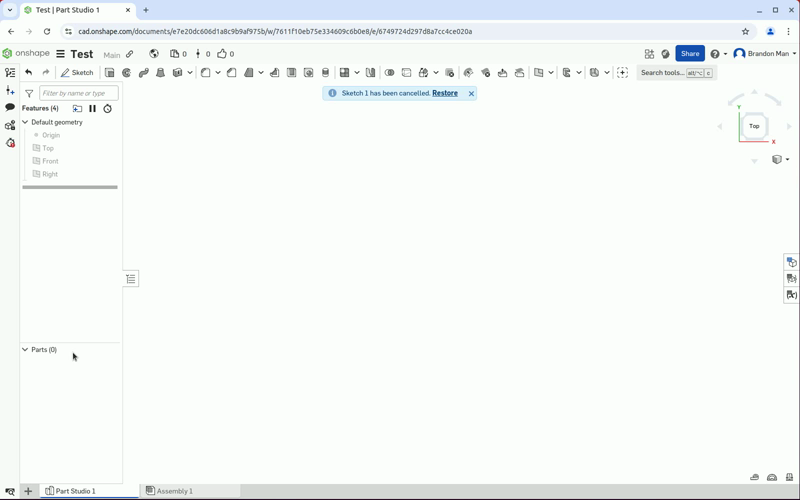
key(y)
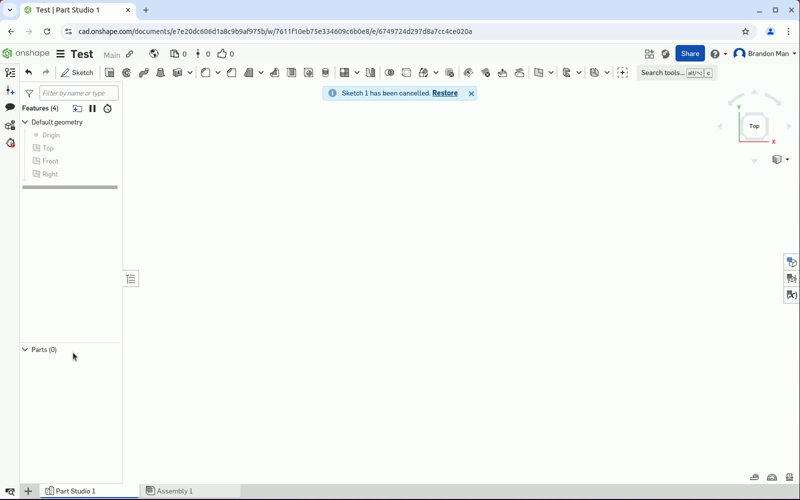
key(shift+p)
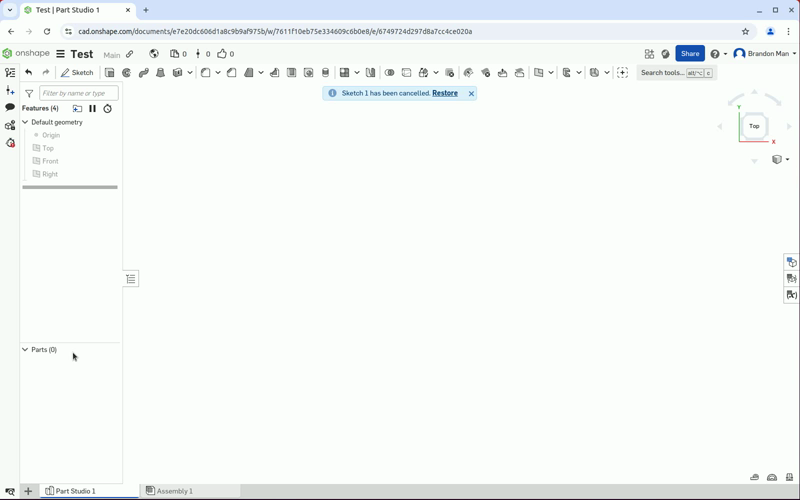
key(space)
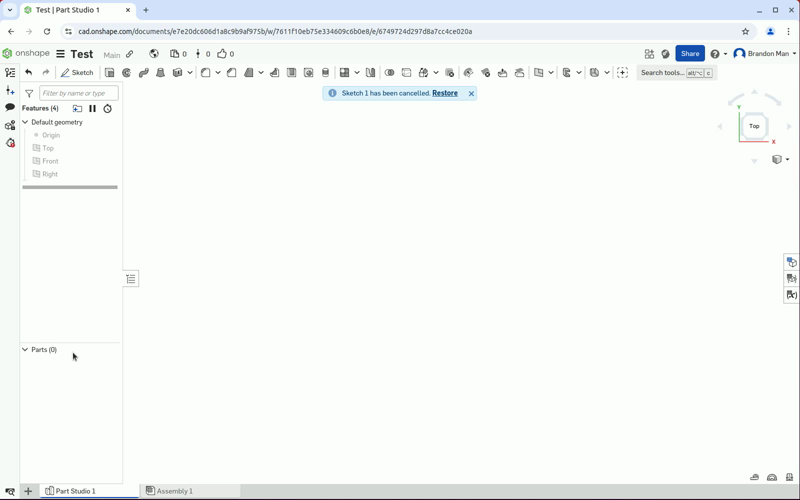
key_down(shift)
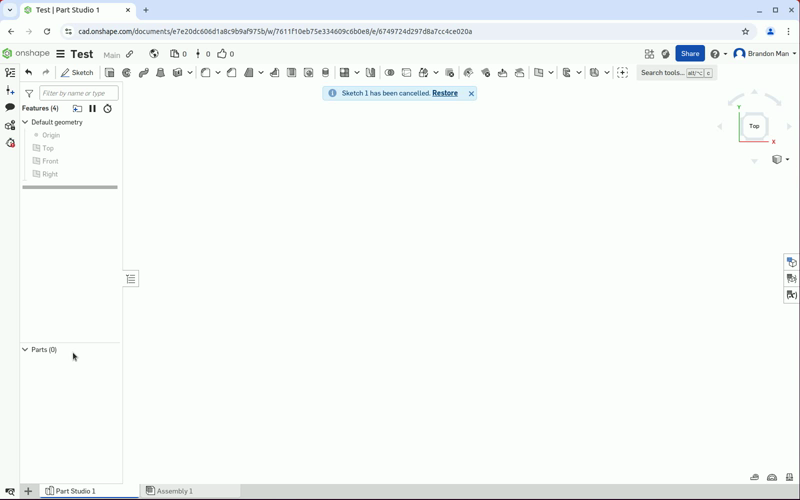
key(up)
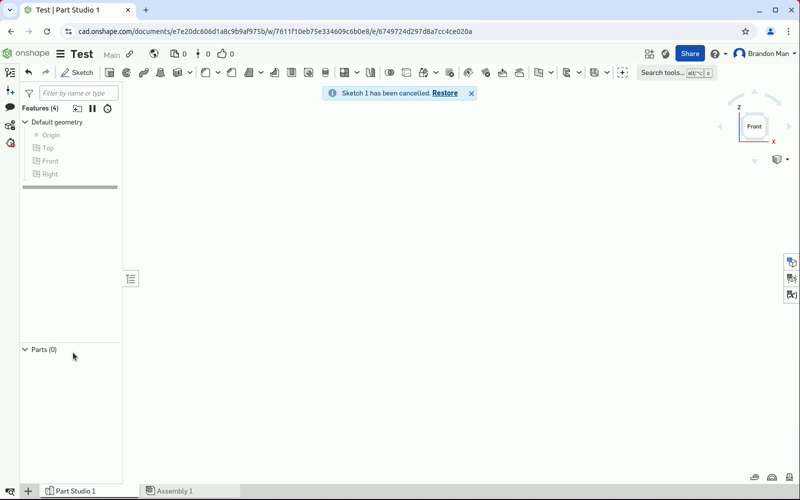
key_up(shift)
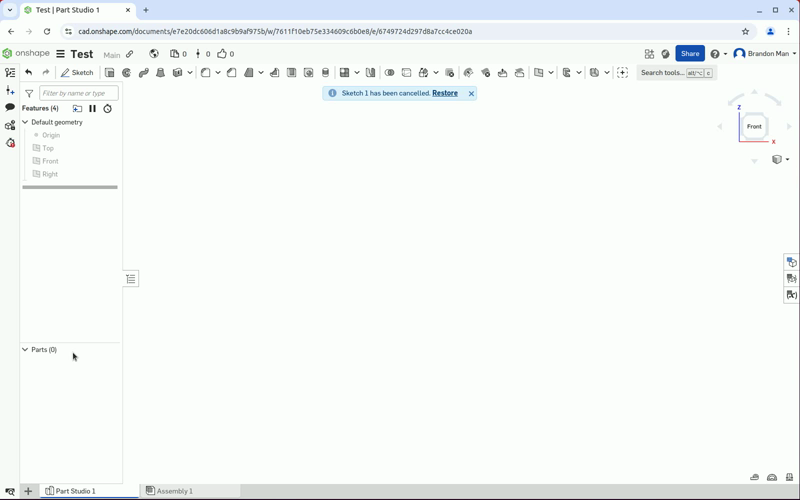
mouse_move(73, 352)
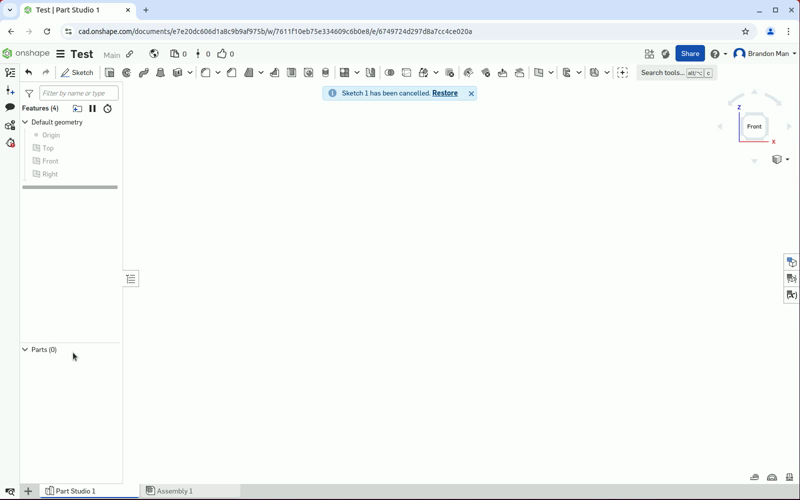
key(shift+y)
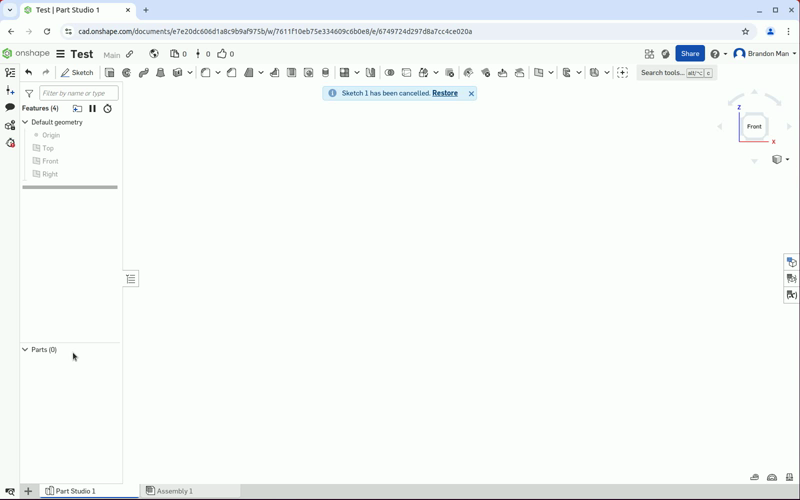
key(shift+s)
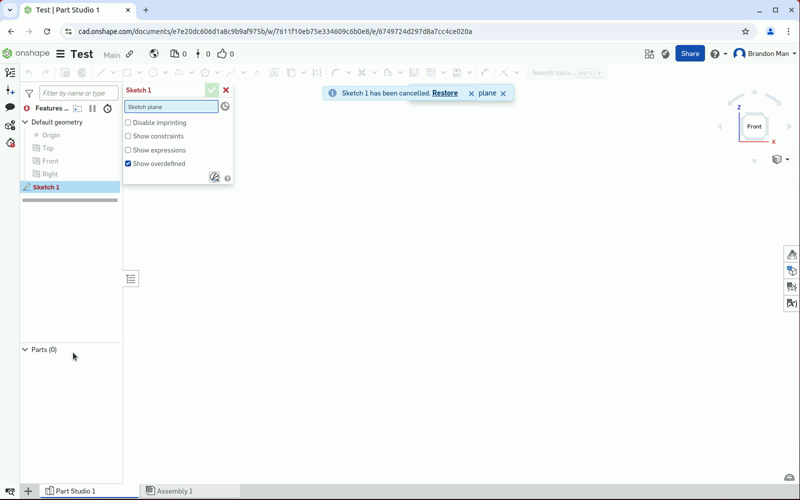
mouse_move(73, 163)
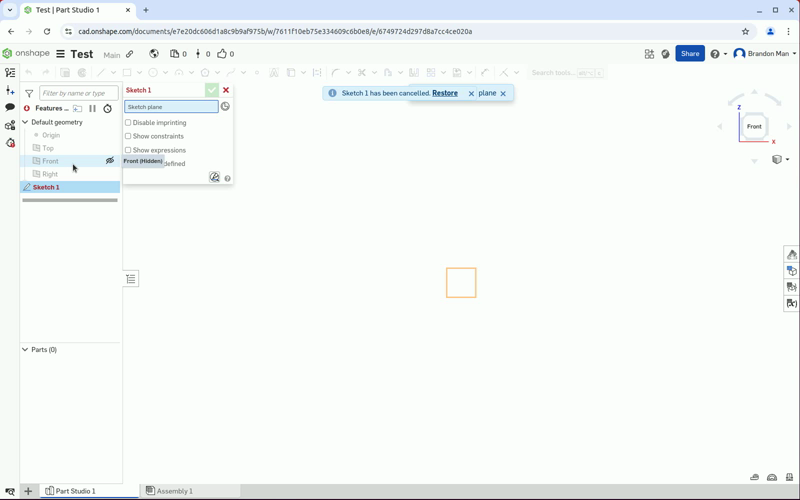
click(73, 163)
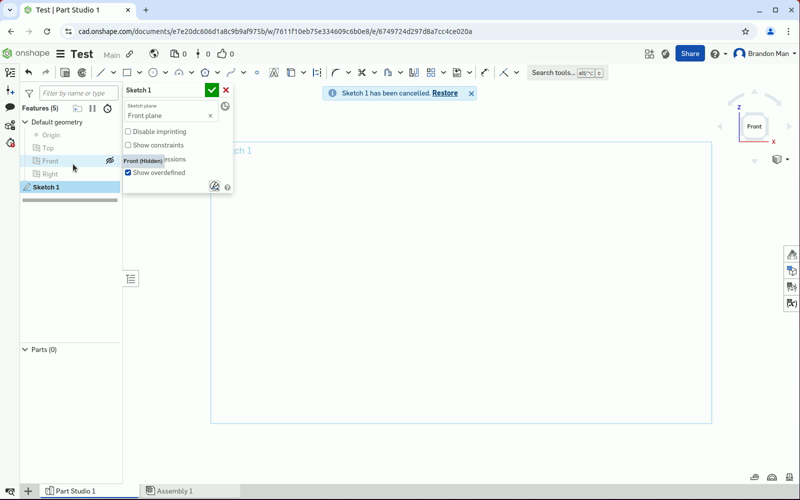
mouse_move(73, 352)
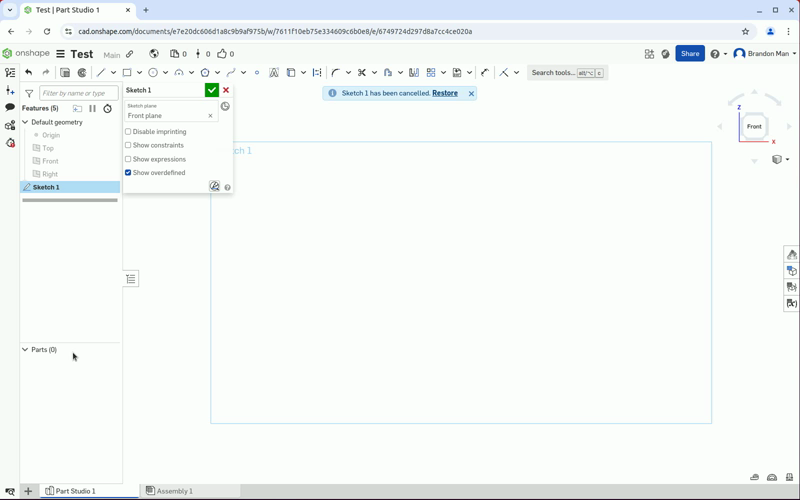
key(y)
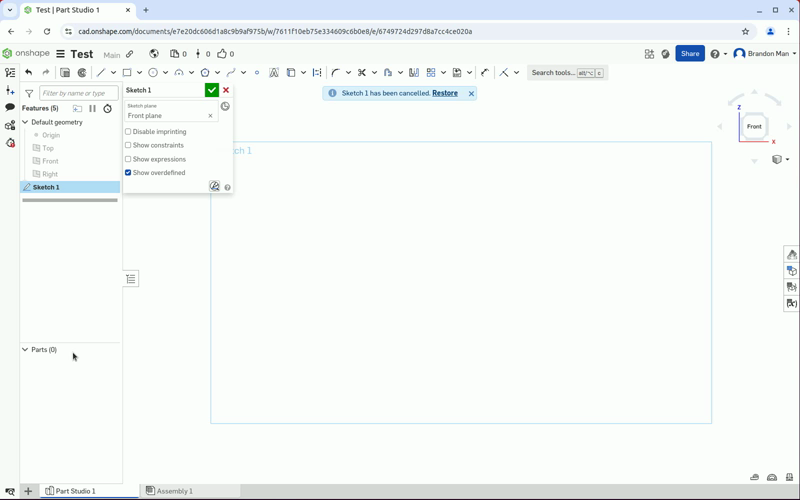
key(c)
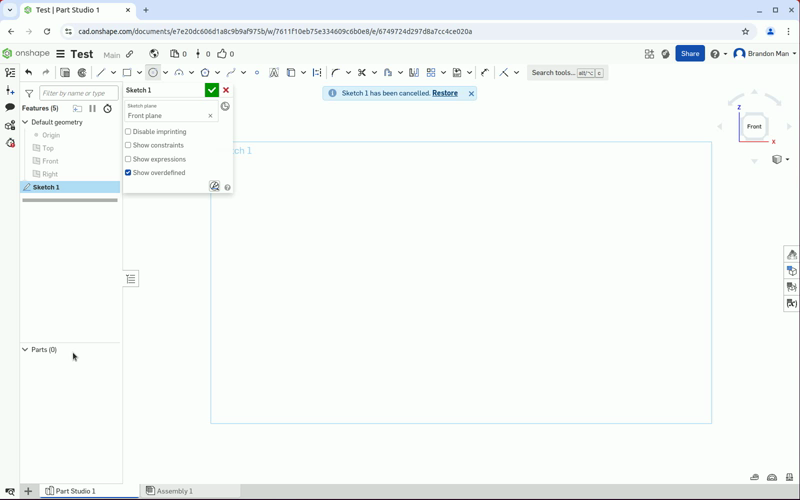
key_down(shift)
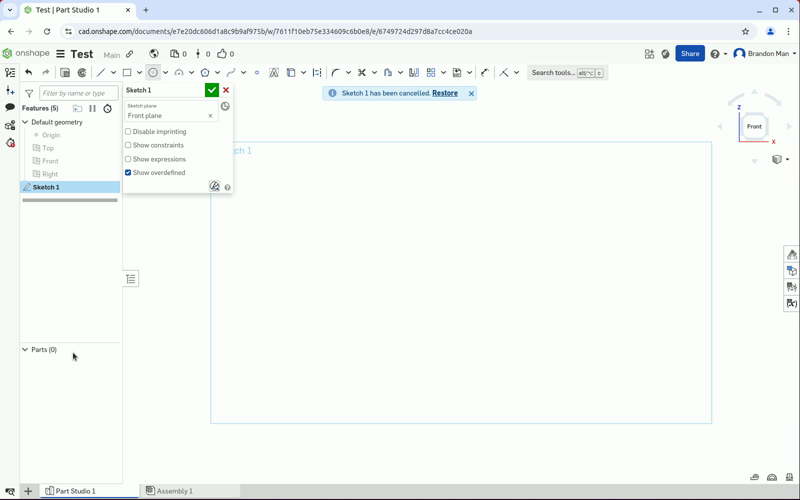
mouse_move(382, 252)
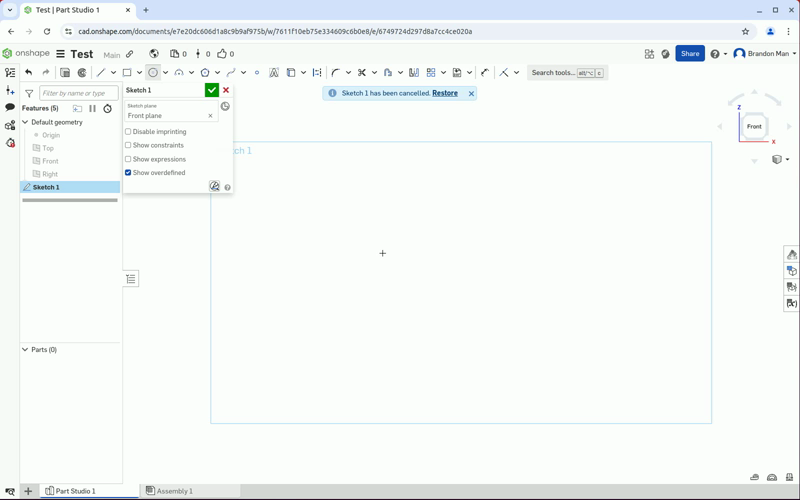
click(382, 252)
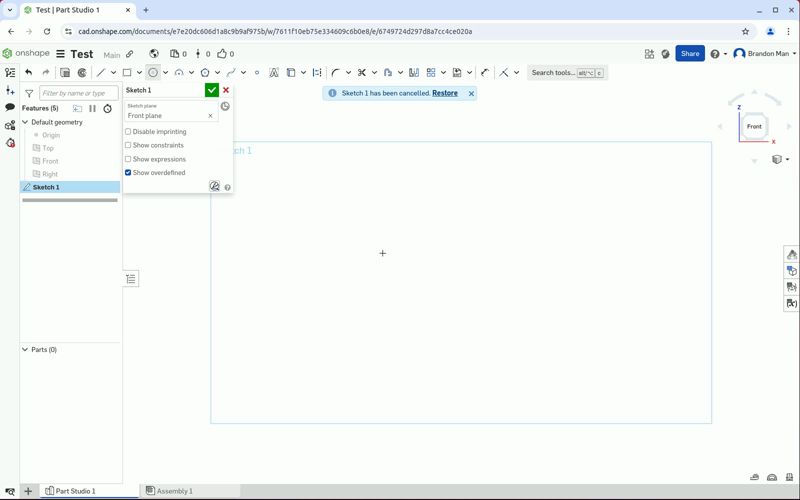
key_up(shift)
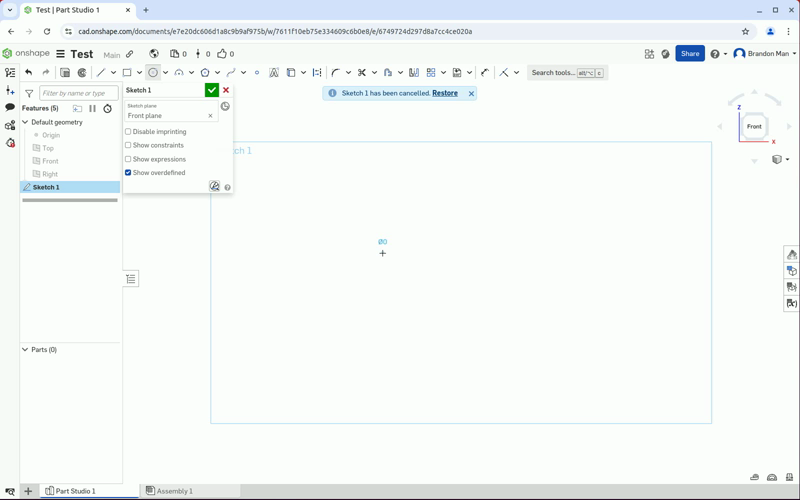
mouse_move(400, 252)
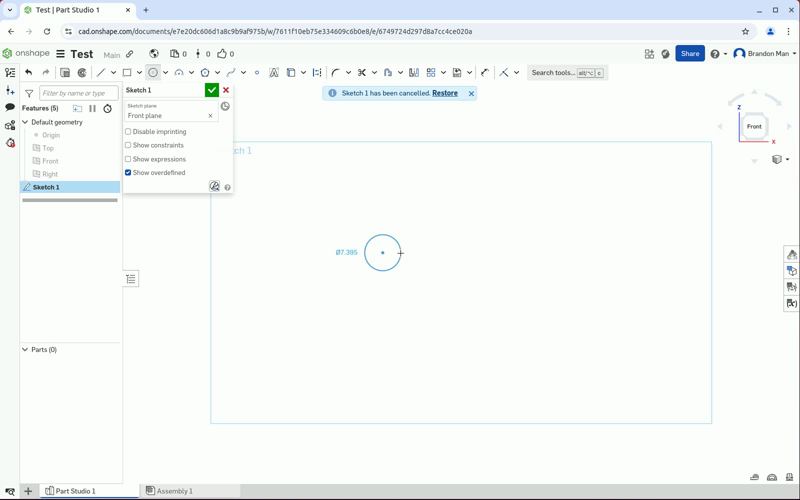
click(400, 252)
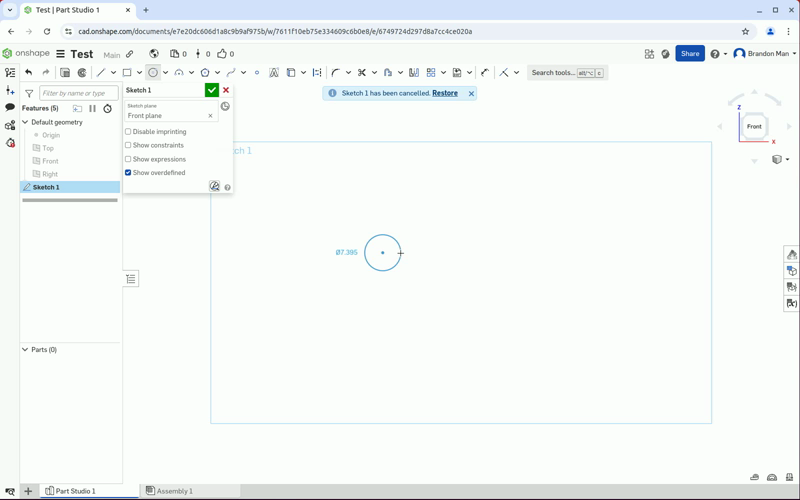
key(esc)
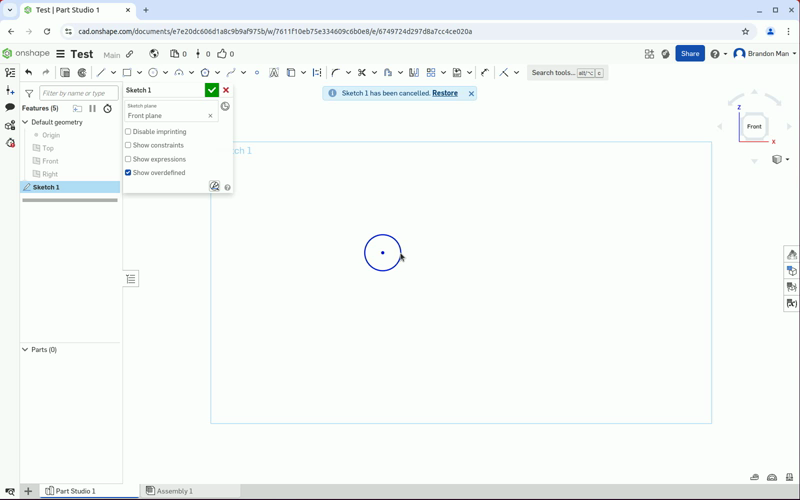
key(l)
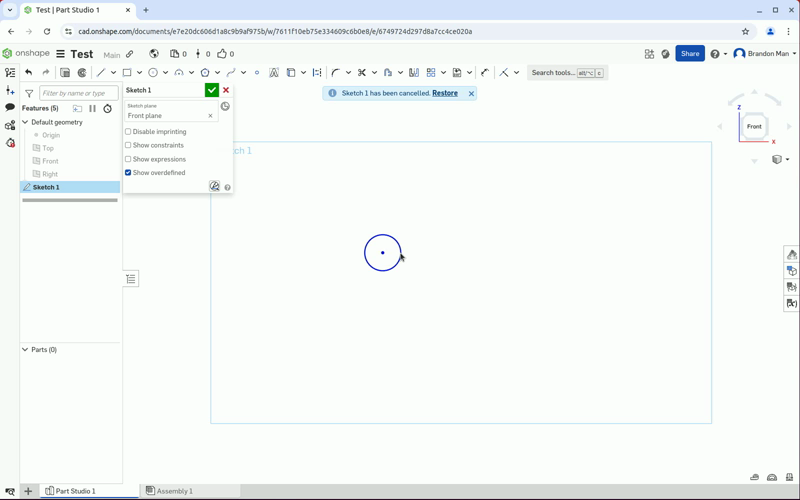
key_down(shift)
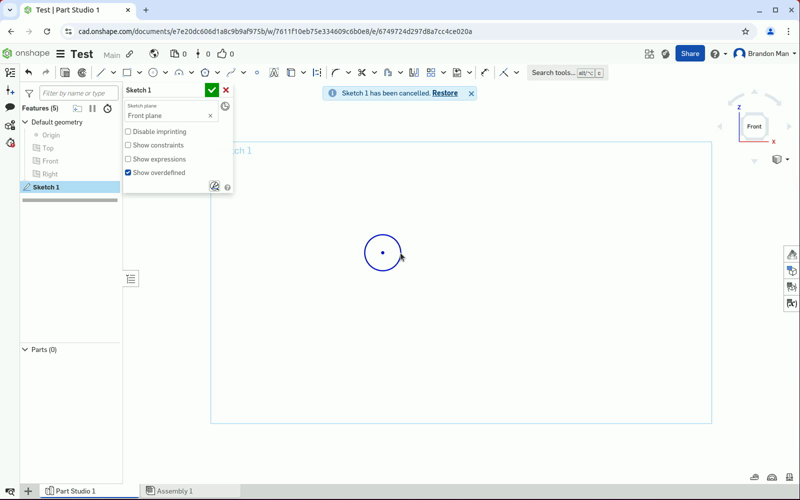
mouse_move(382, 286)
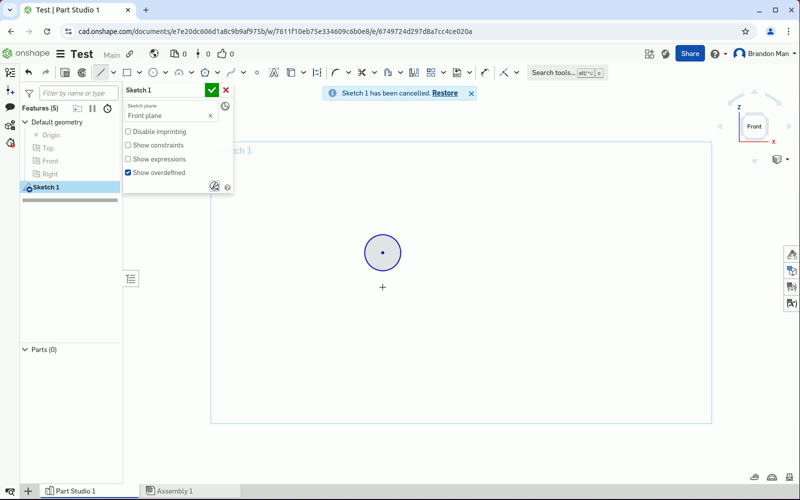
click(382, 286)
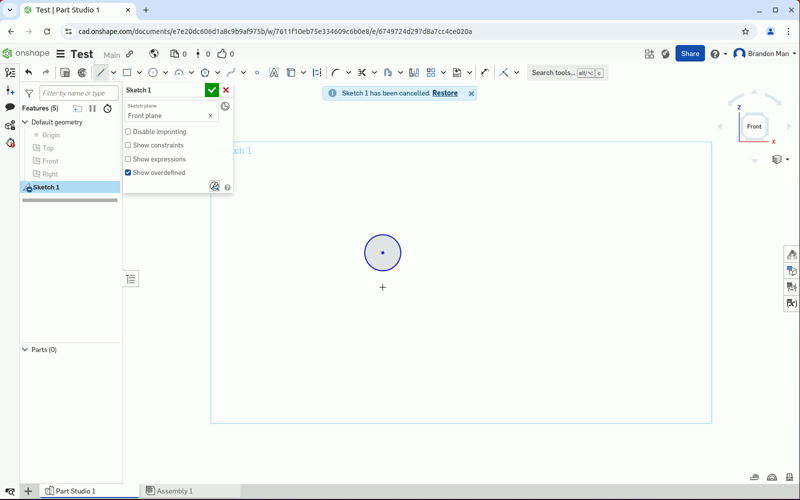
key_up(shift)
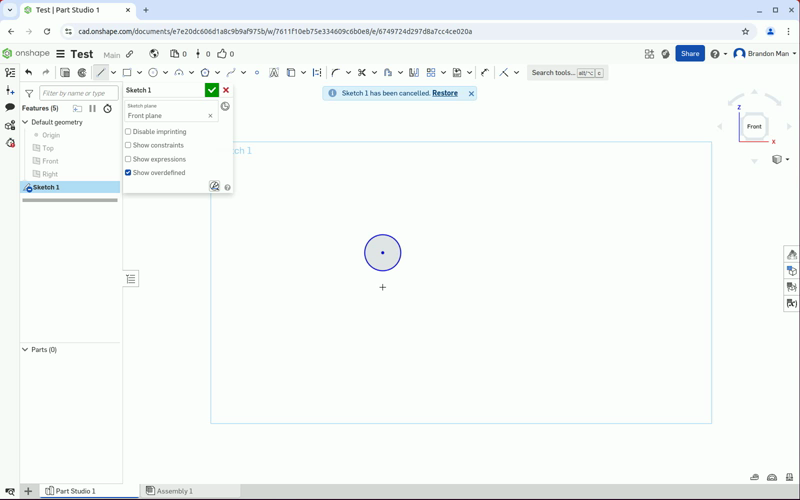
key_down(shift)
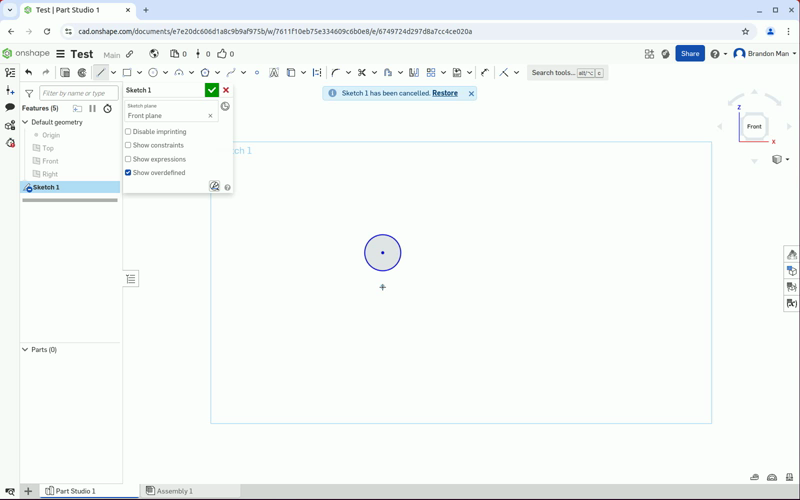
mouse_move(520, 286)
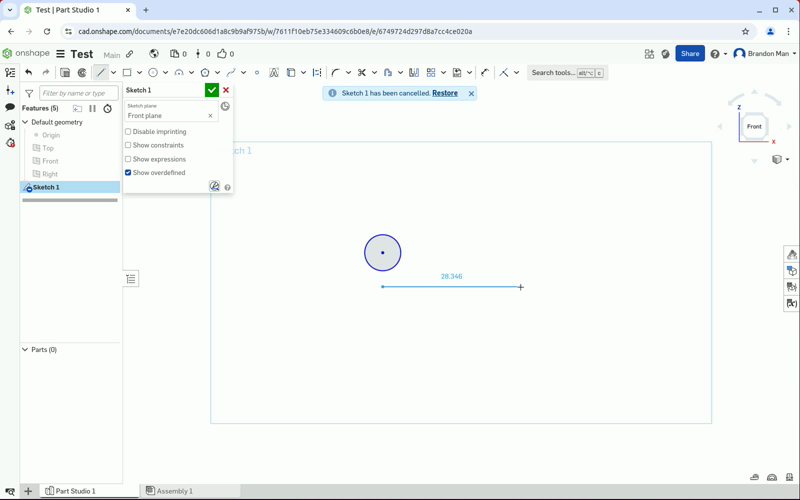
click(520, 286)
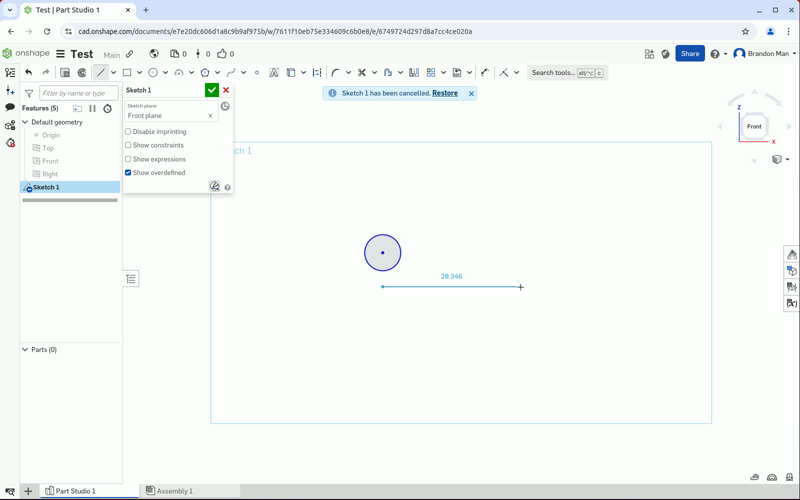
key_up(shift)
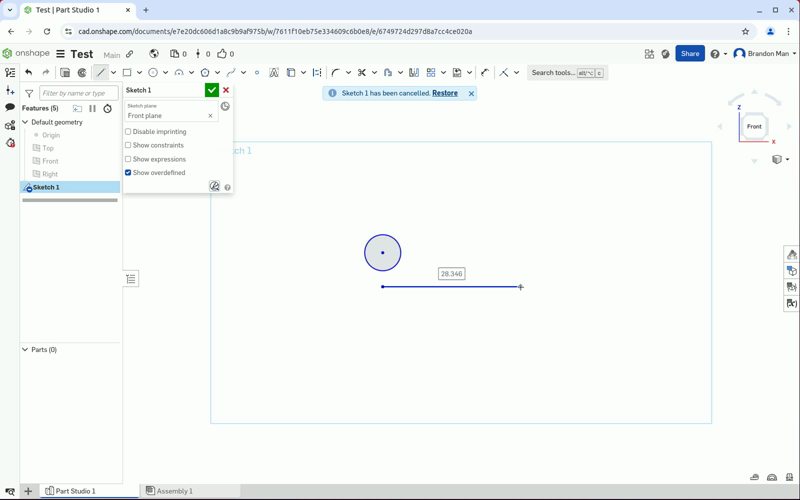
key(esc)
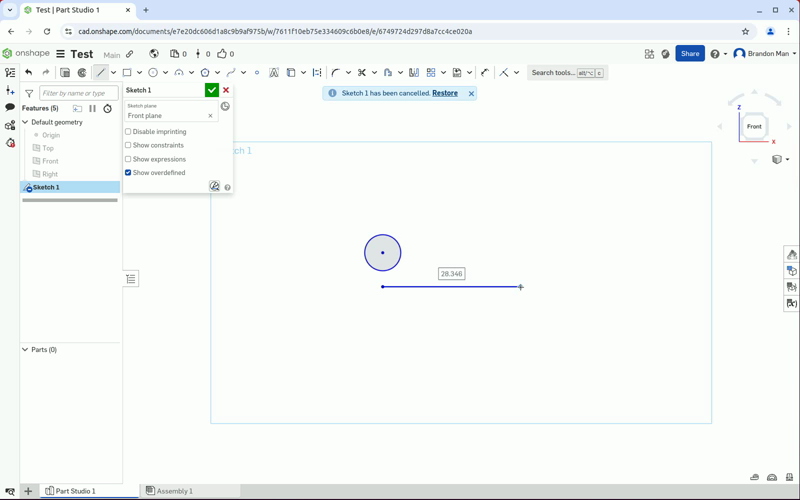
key(a)
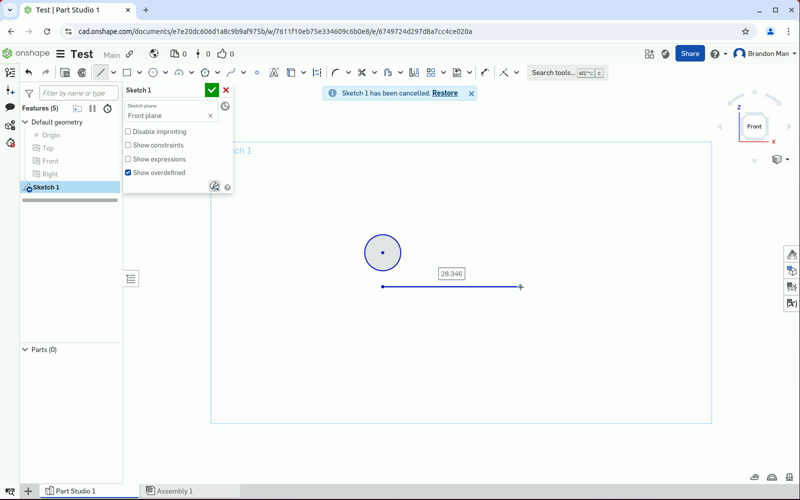
mouse_move(520, 286)
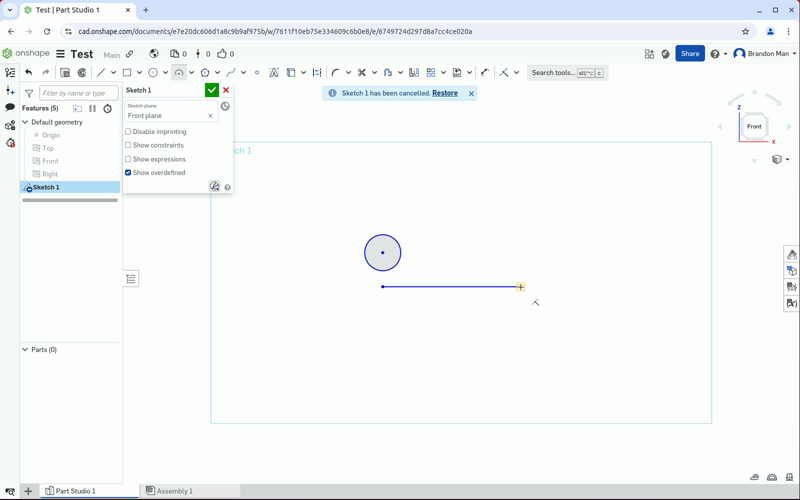
click(520, 286)
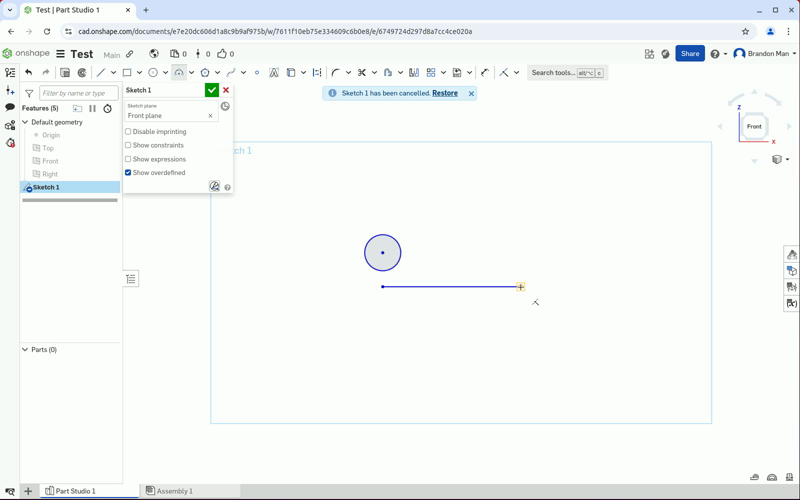
key_down(shift)
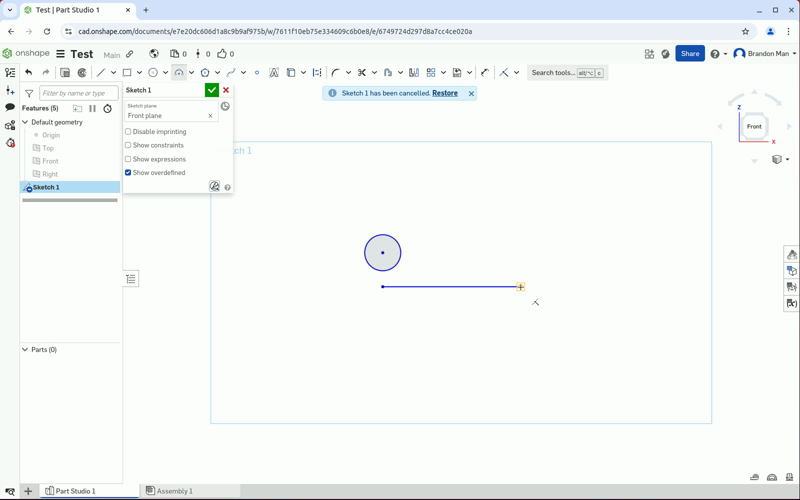
mouse_move(520, 218)
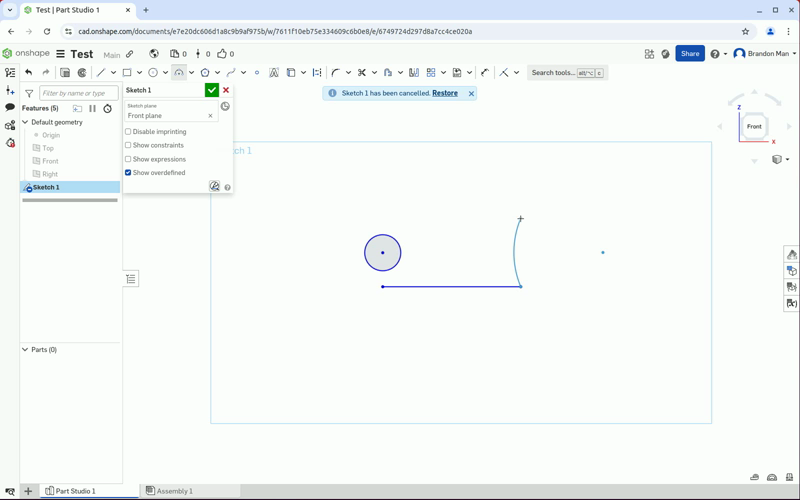
click(520, 218)
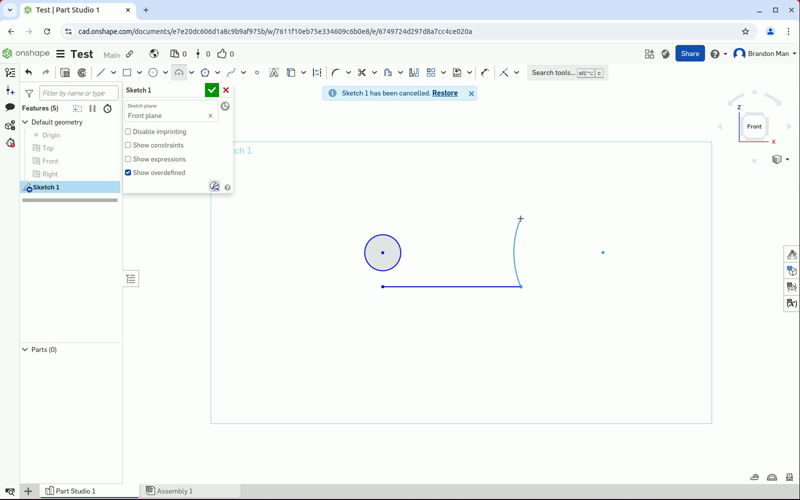
mouse_move(554, 252)
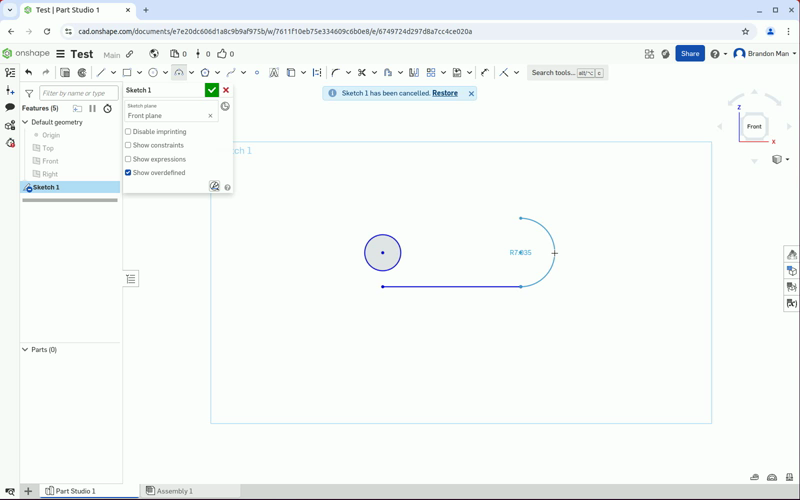
click(554, 252)
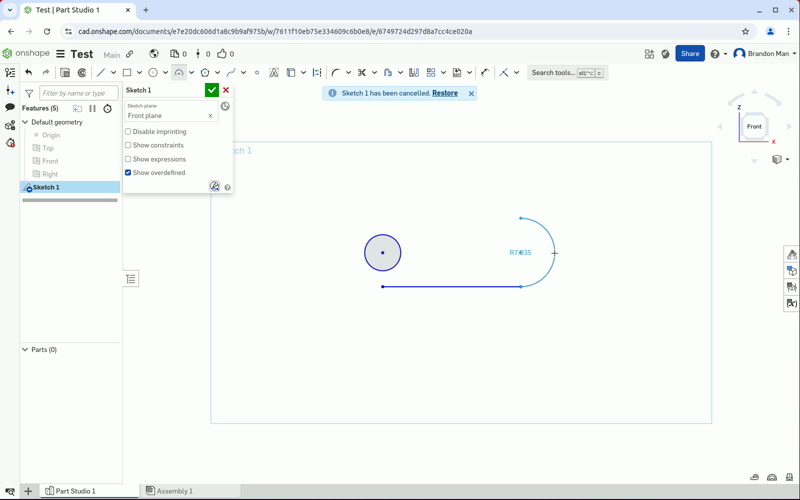
key_up(shift)
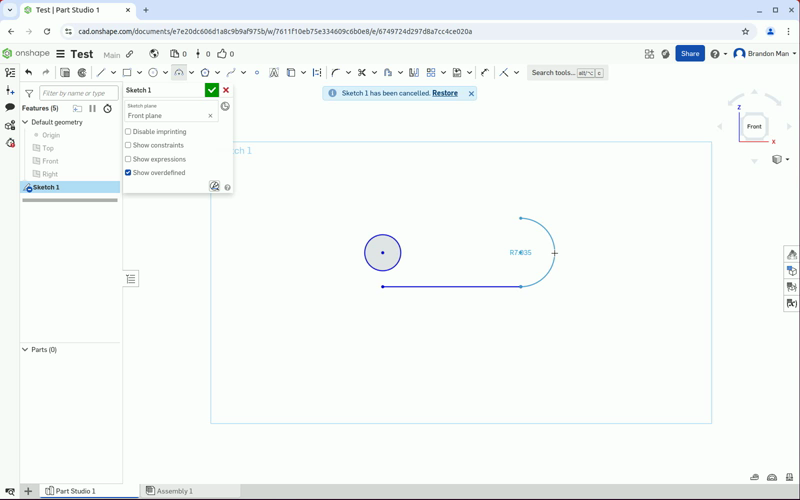
key(esc)
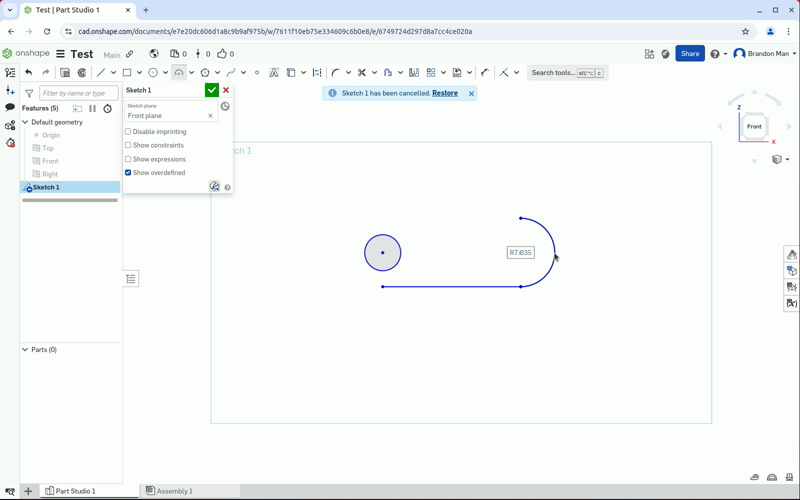
key(l)
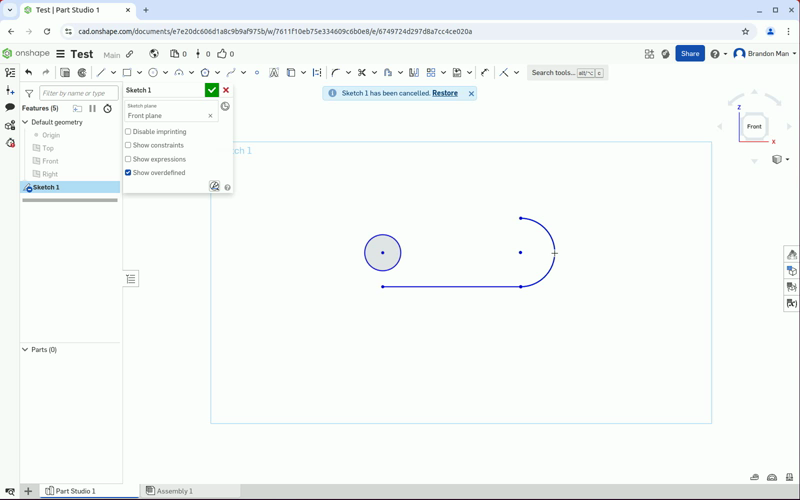
mouse_move(520, 218)
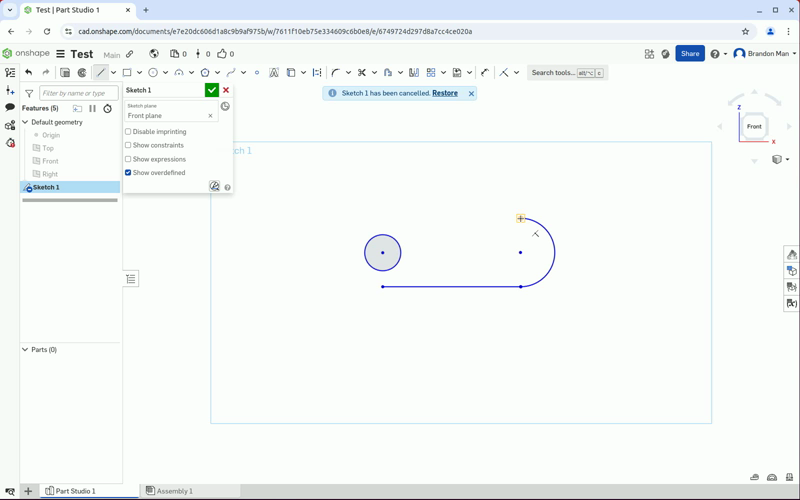
click(520, 218)
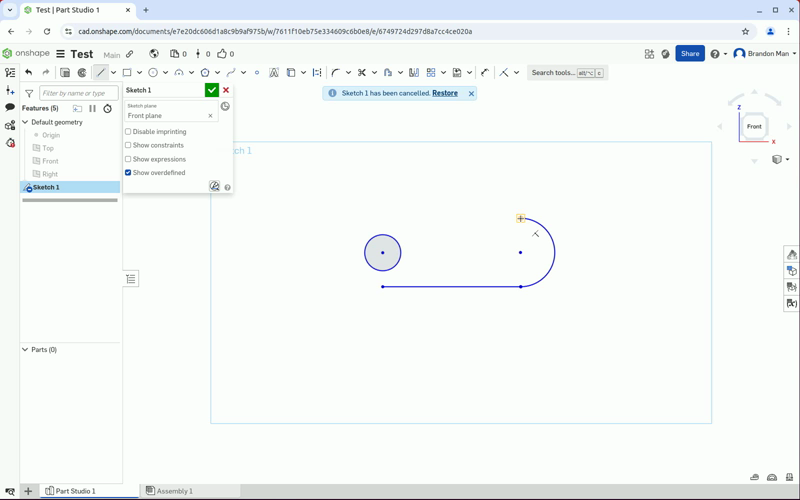
key_down(shift)
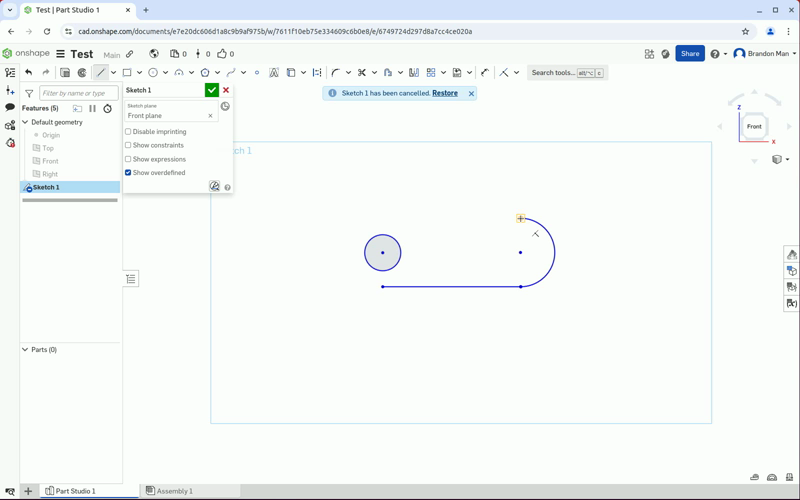
mouse_move(382, 218)
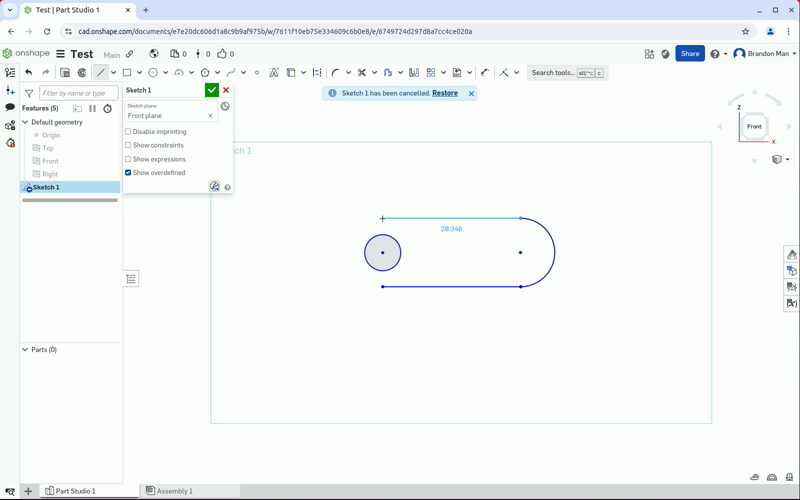
click(382, 218)
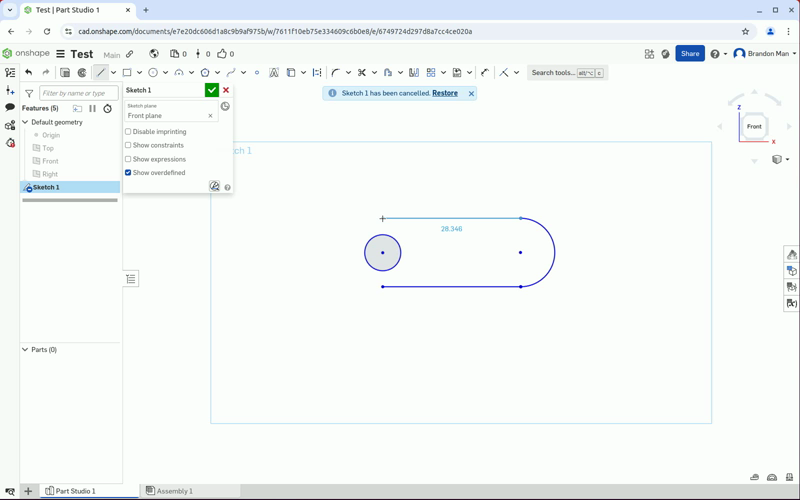
key_up(shift)
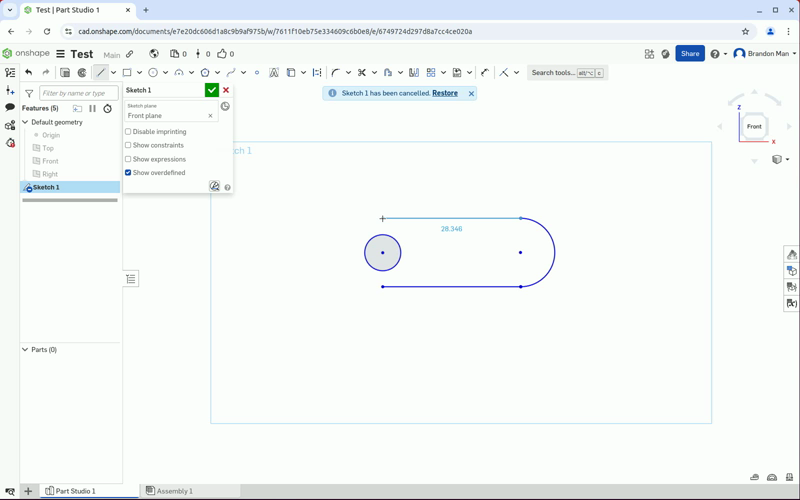
key(esc)
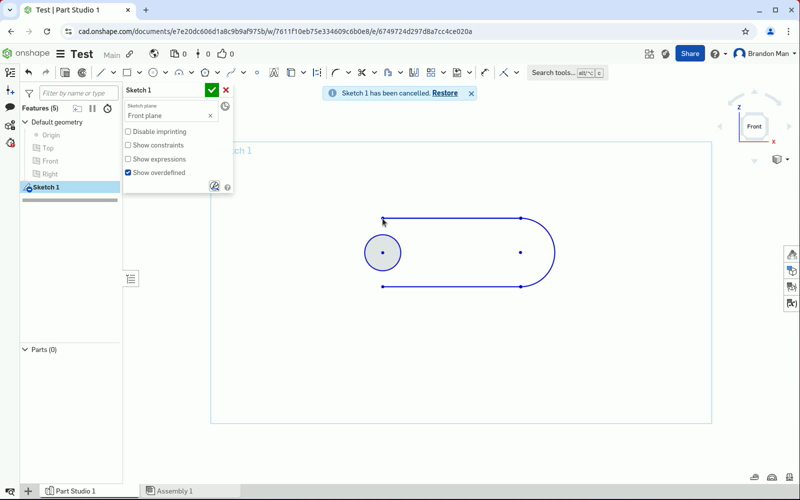
key(a)
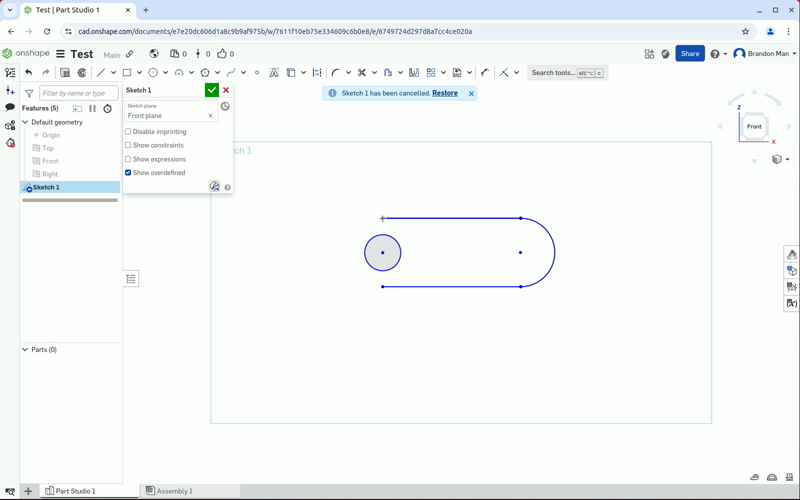
mouse_move(382, 218)
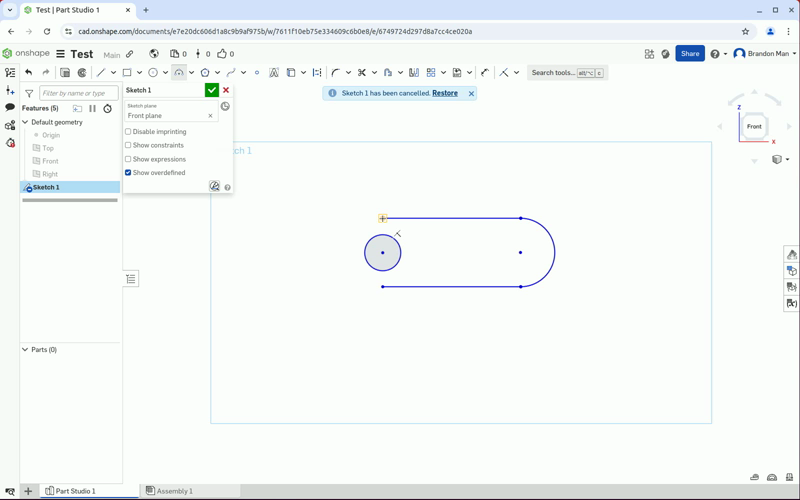
click(382, 218)
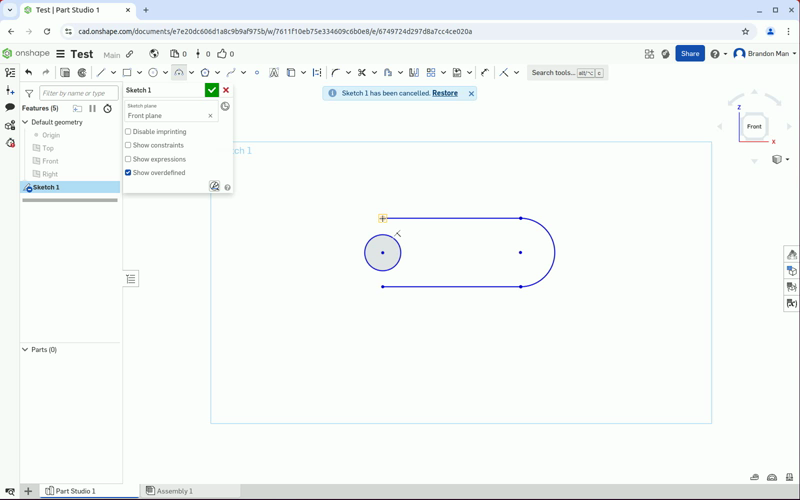
mouse_move(382, 286)
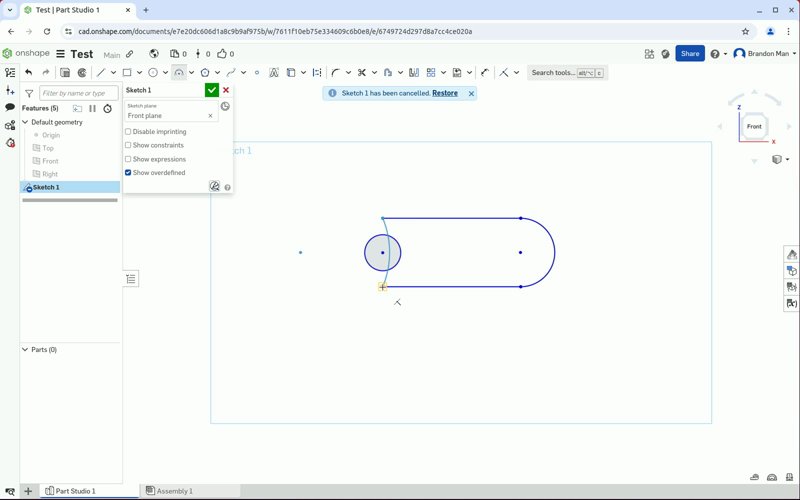
click(382, 286)
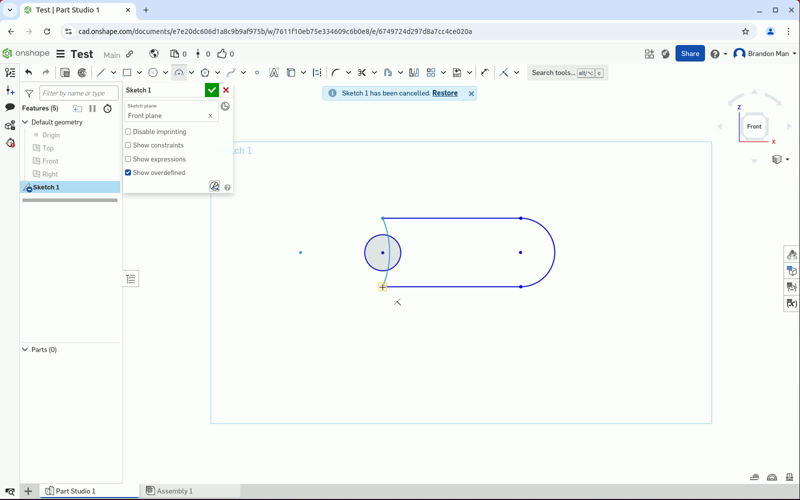
key_down(shift)
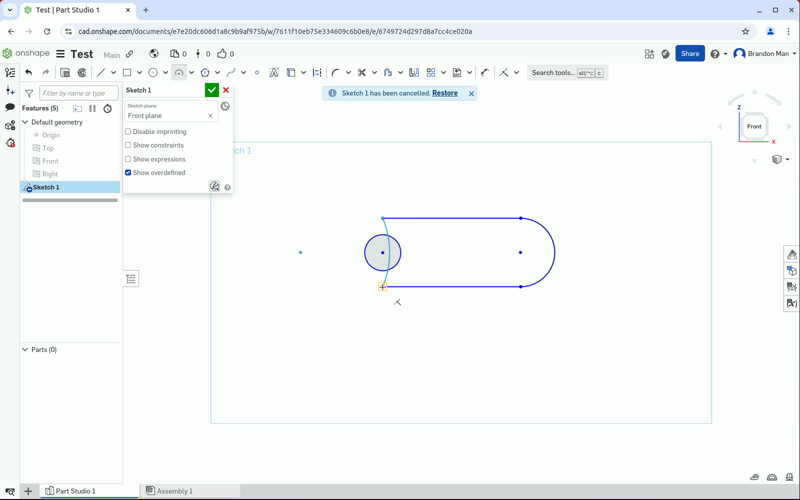
mouse_move(416, 252)
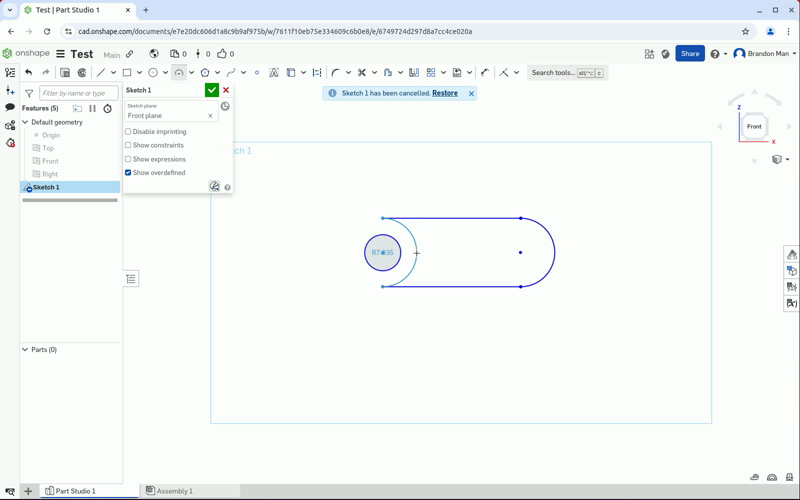
click(416, 252)
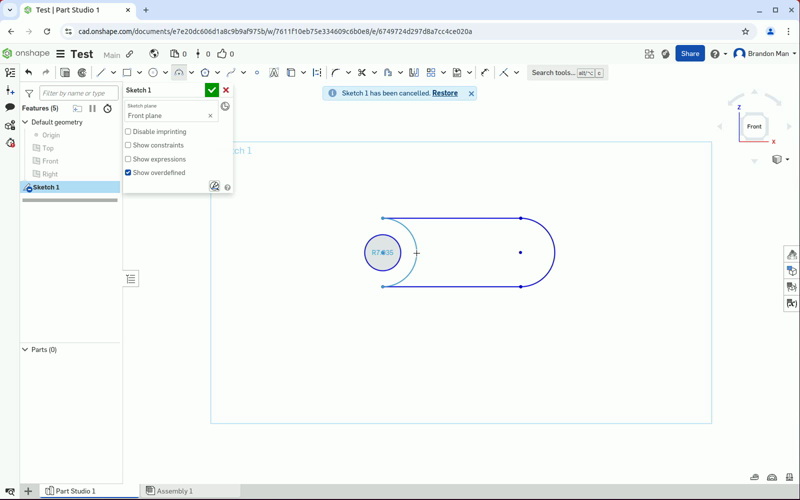
key_up(shift)
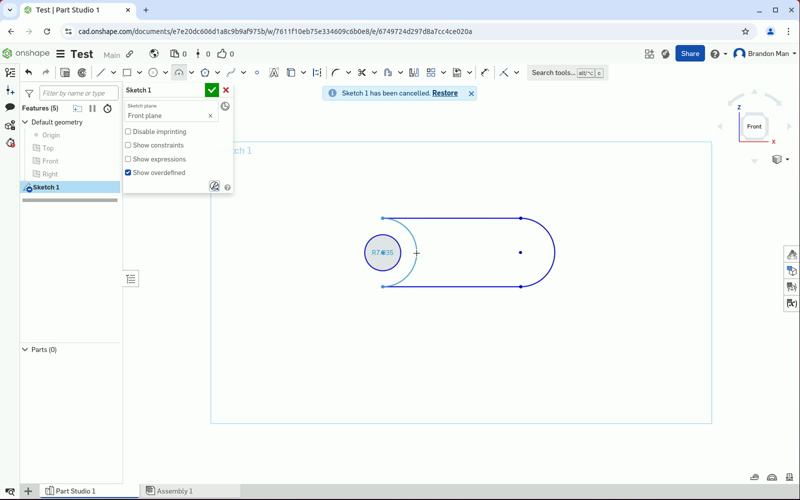
key(esc)
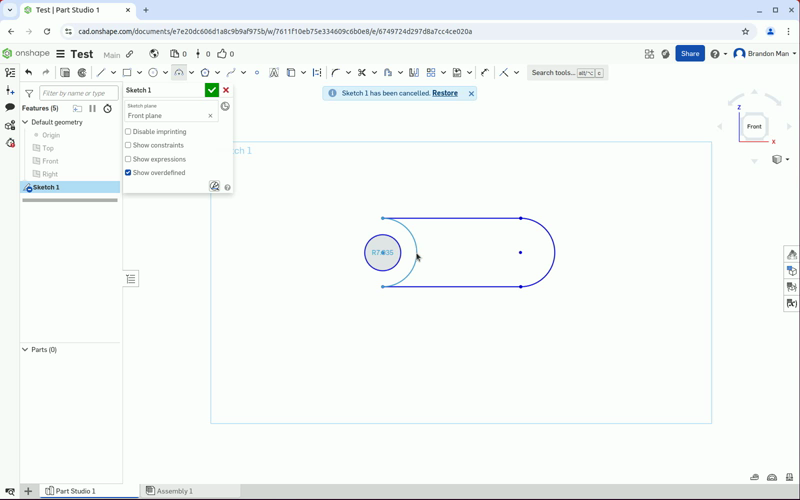
key(c)
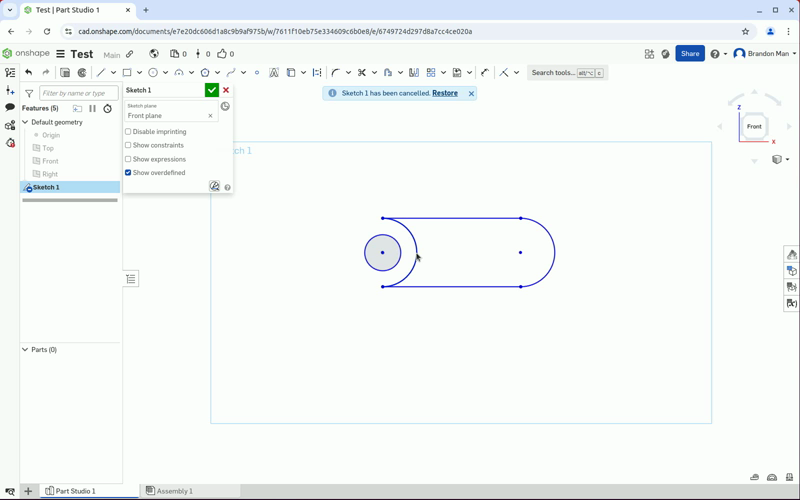
key_down(shift)
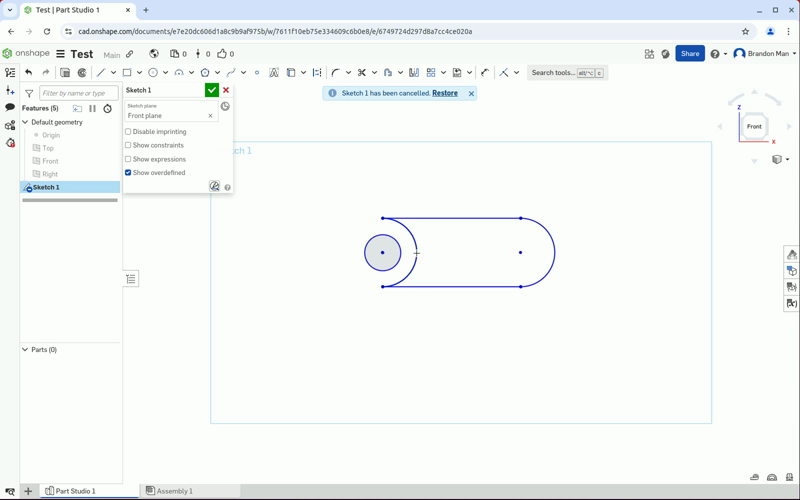
mouse_move(520, 252)
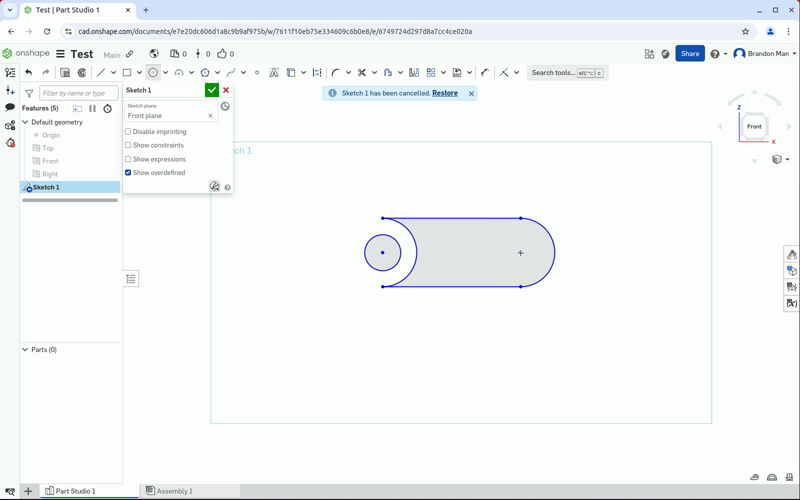
click(520, 252)
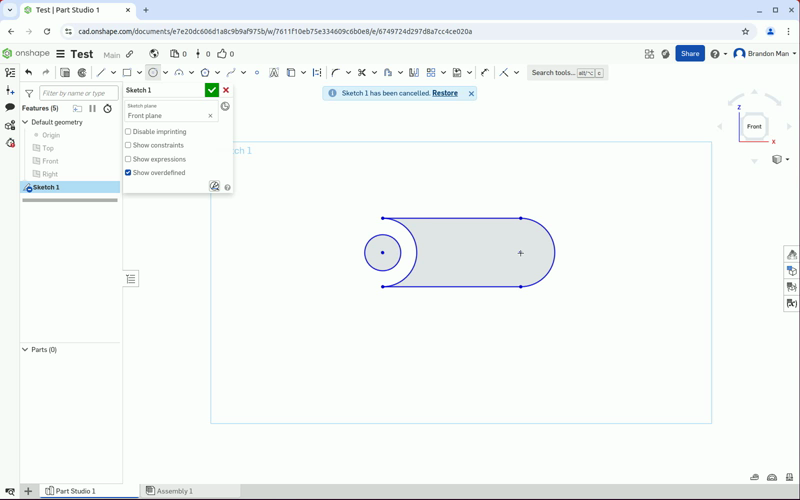
key_up(shift)
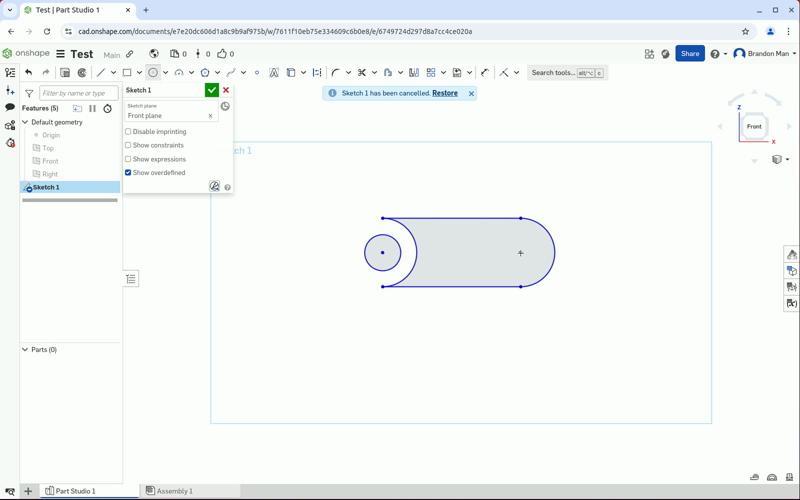
mouse_move(538, 252)
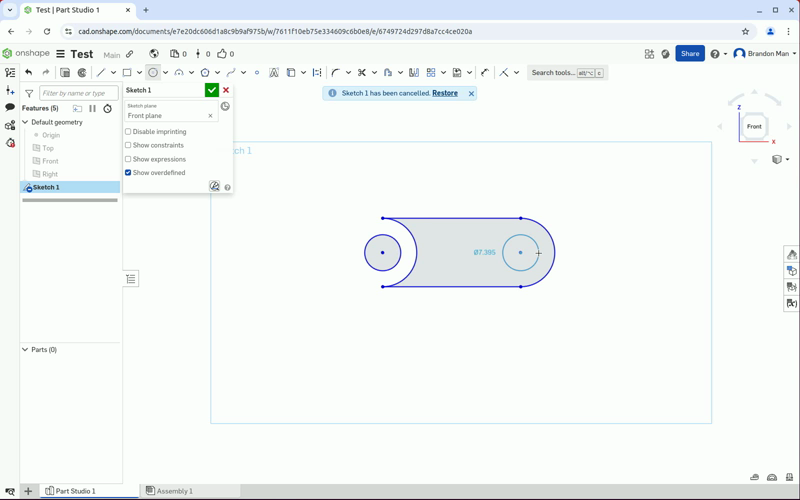
click(538, 252)
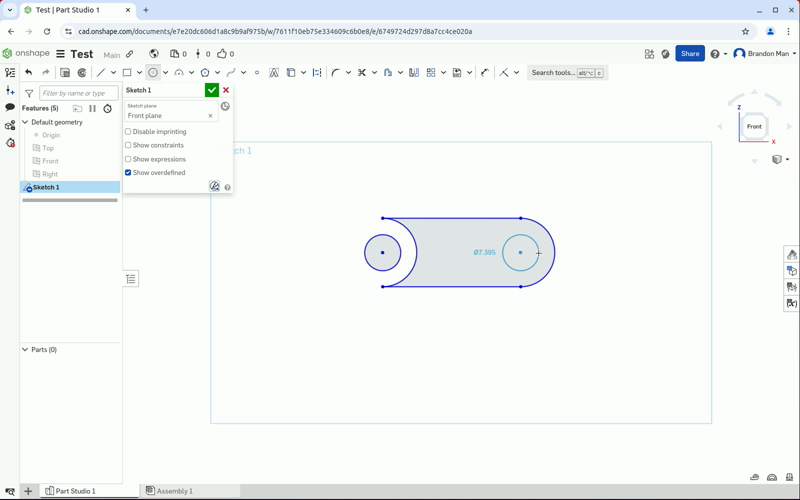
key(esc)
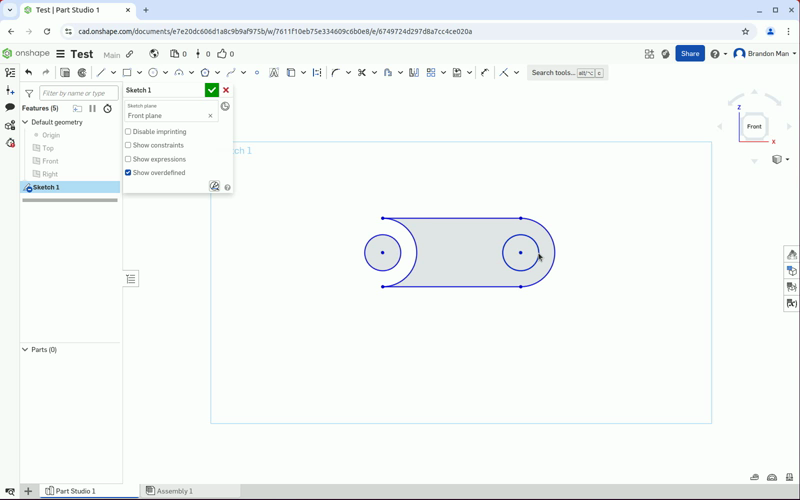
mouse_move(480, 277)
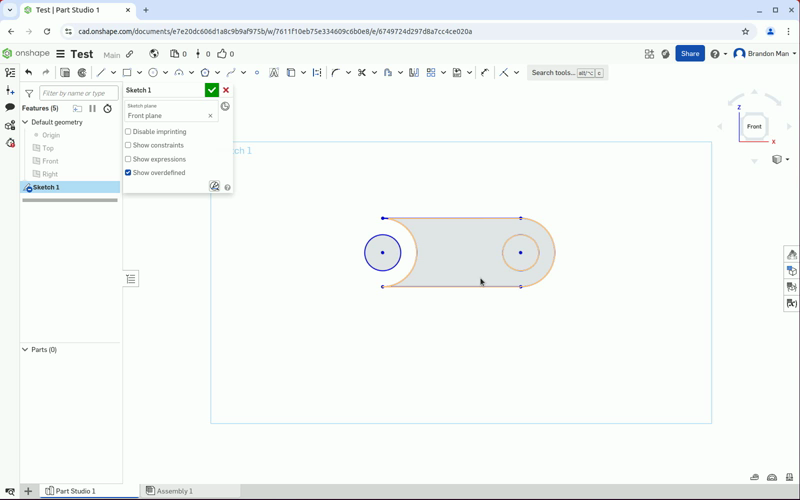
click(480, 277)
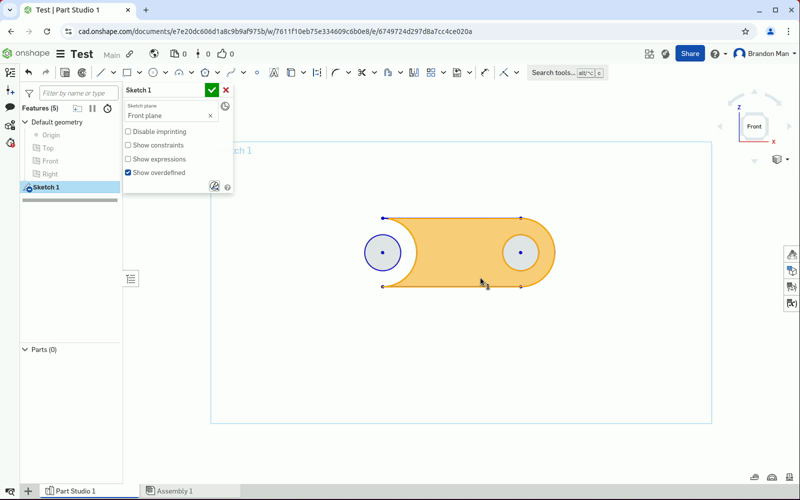
mouse_move(73, 352)
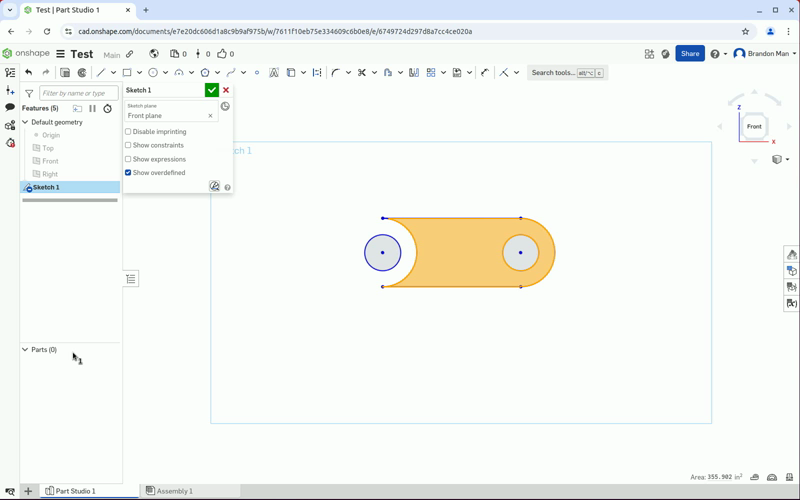
key(shift+y)
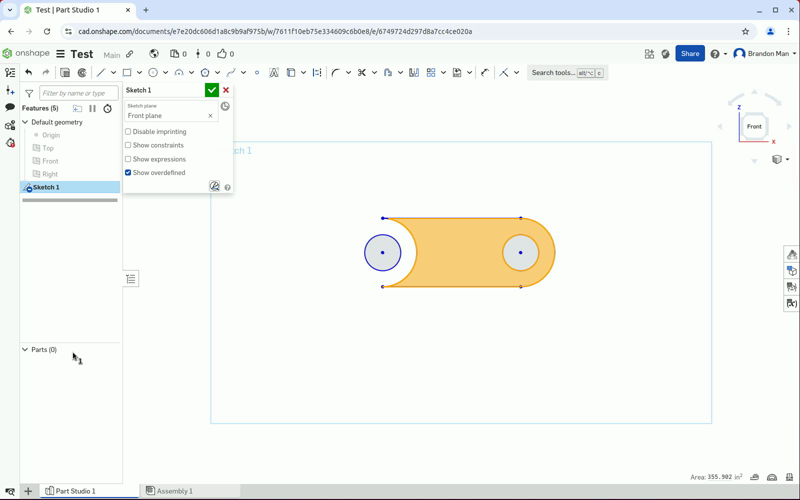
key(shift+e)
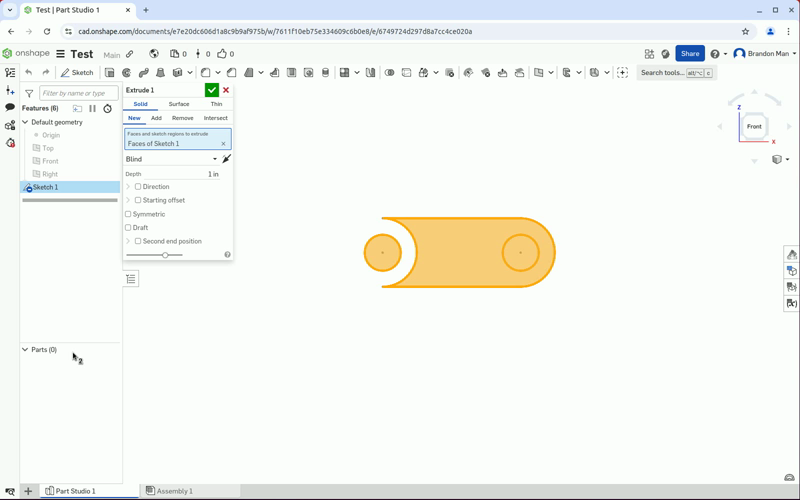
mouse_move(143, 106)
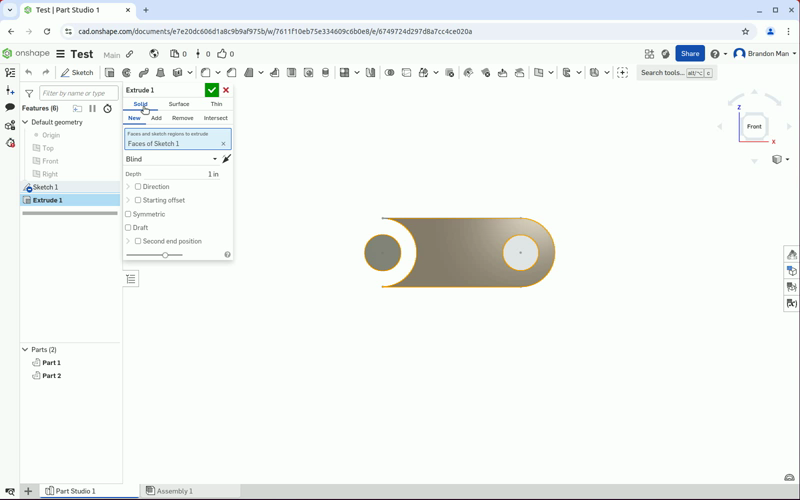
click(143, 106)
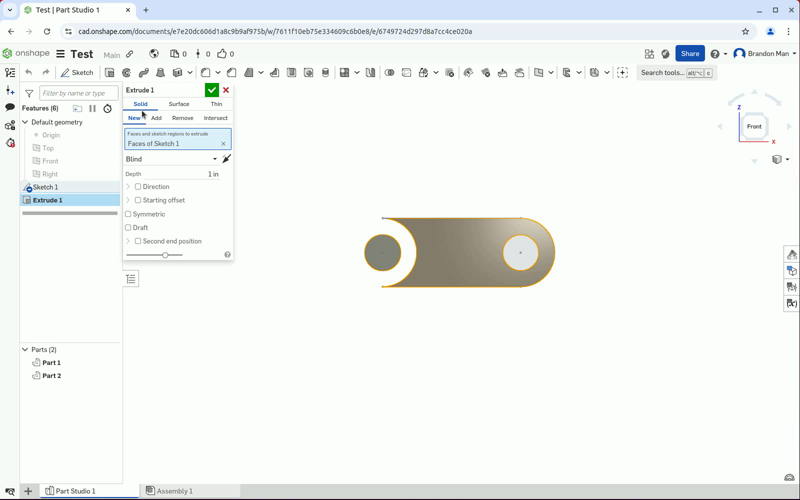
mouse_move(137, 120)
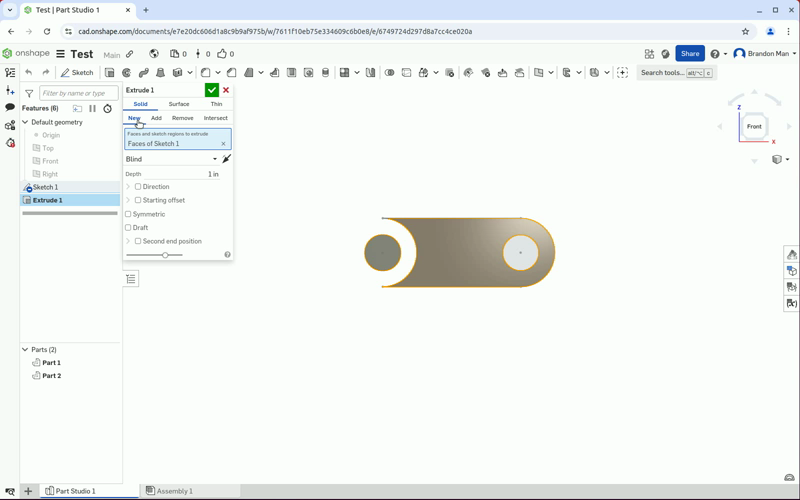
click(137, 120)
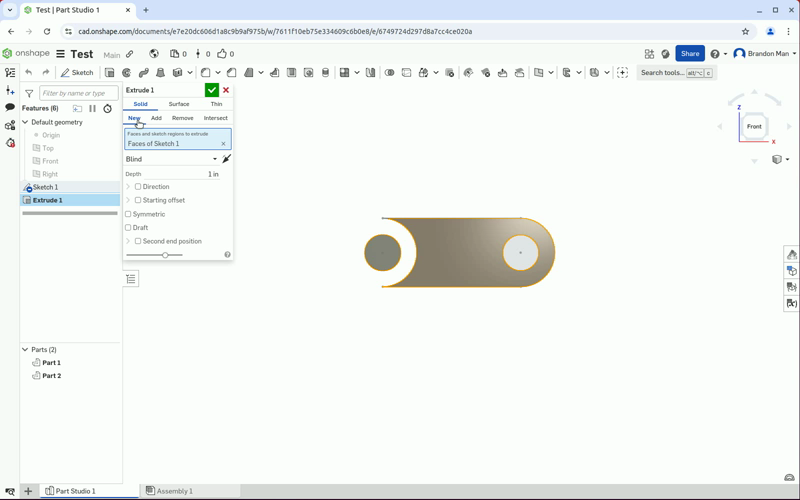
key(tab, 4)
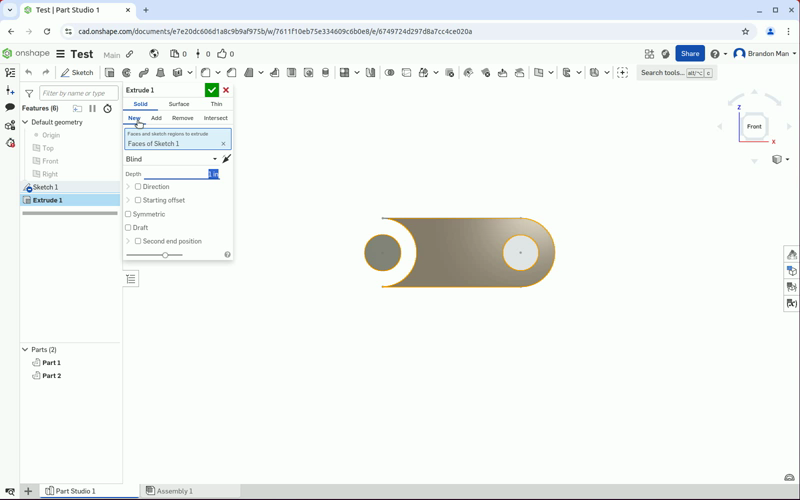
text(4.814)
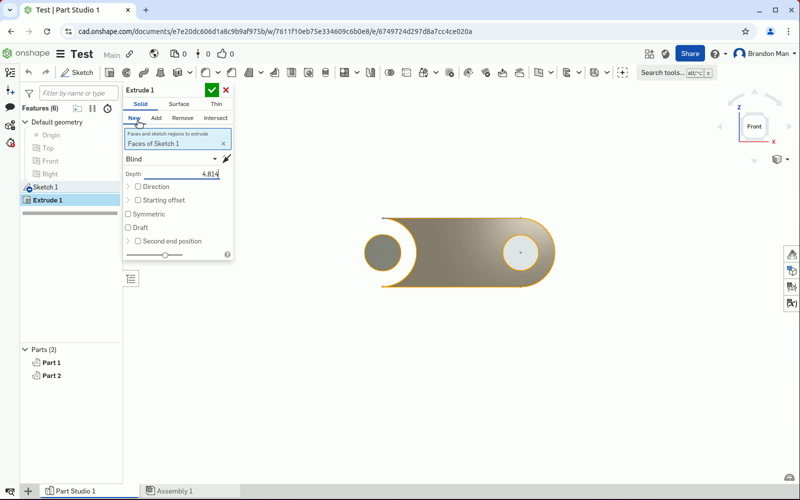
key(enter)
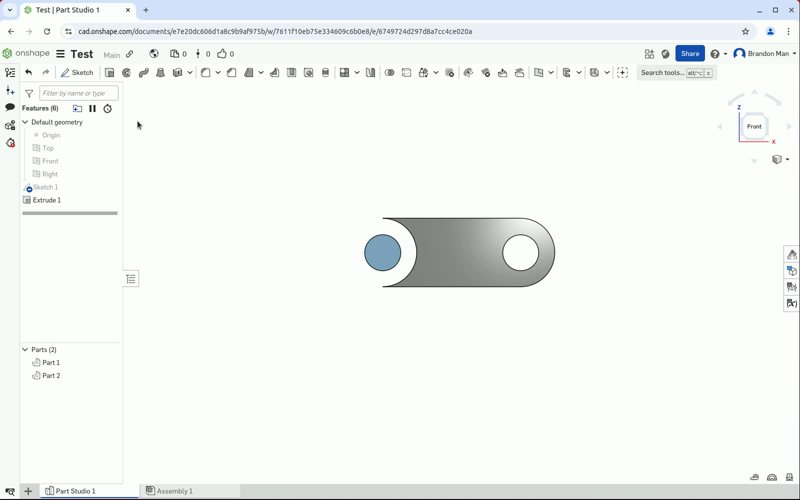
key(shift+h)
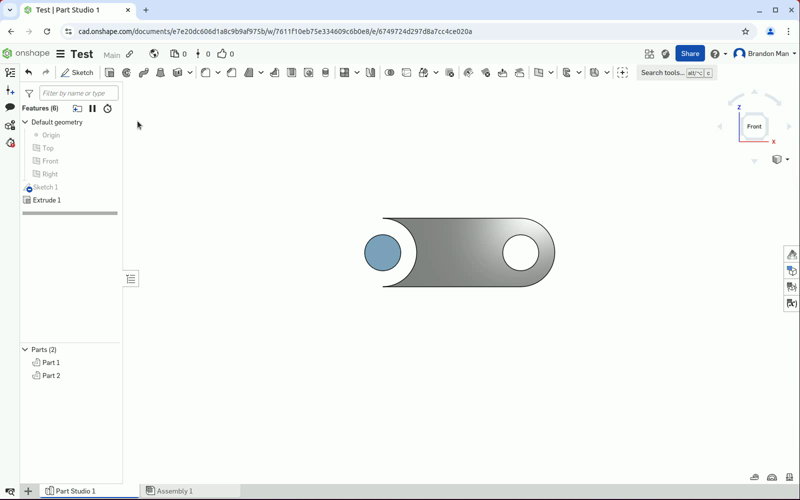
key(shift+h)
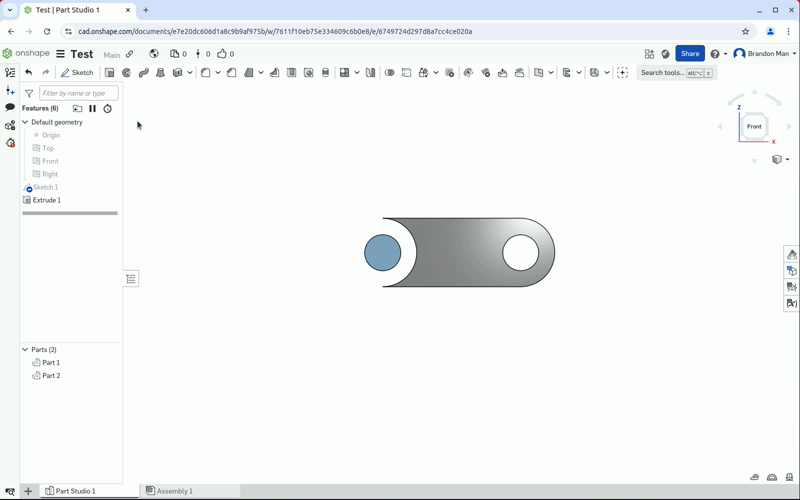
mouse_move(73, 189)
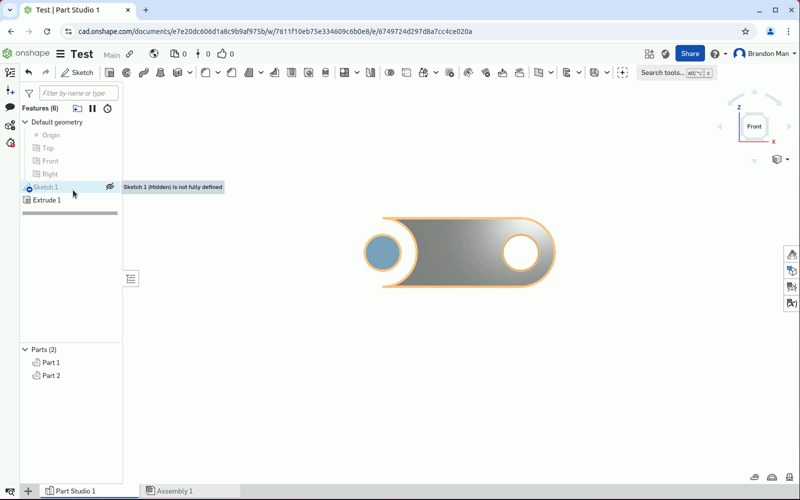
click(73, 189)
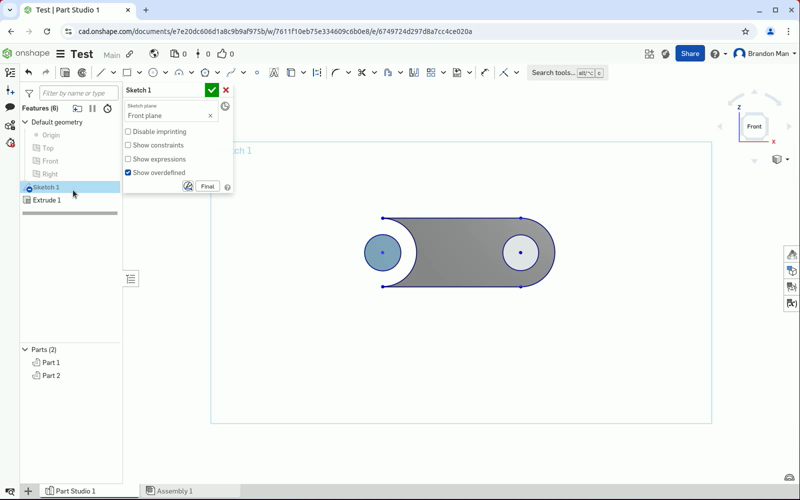
mouse_move(229, 92)
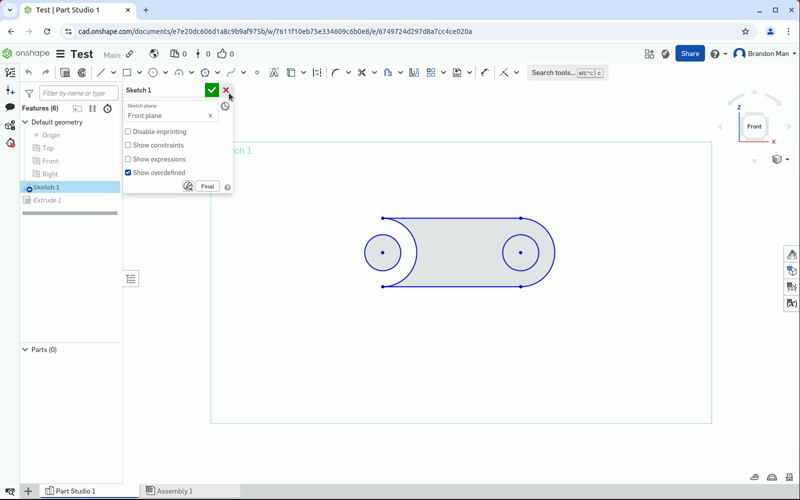
click(229, 92)
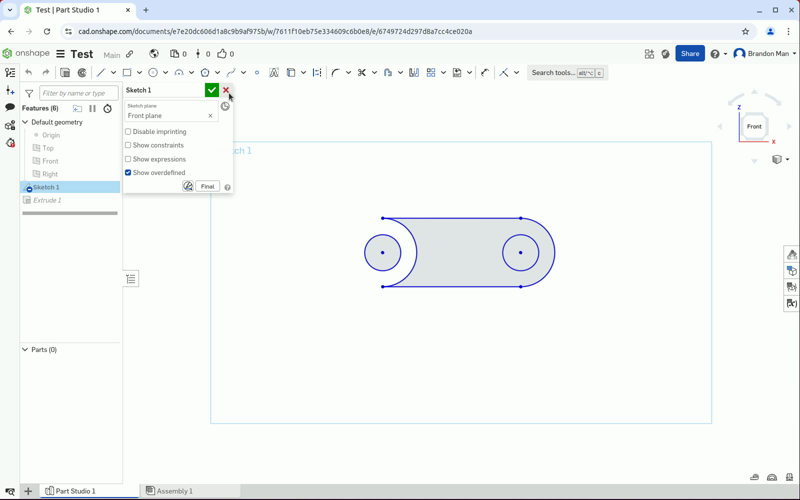
key(shift+s)
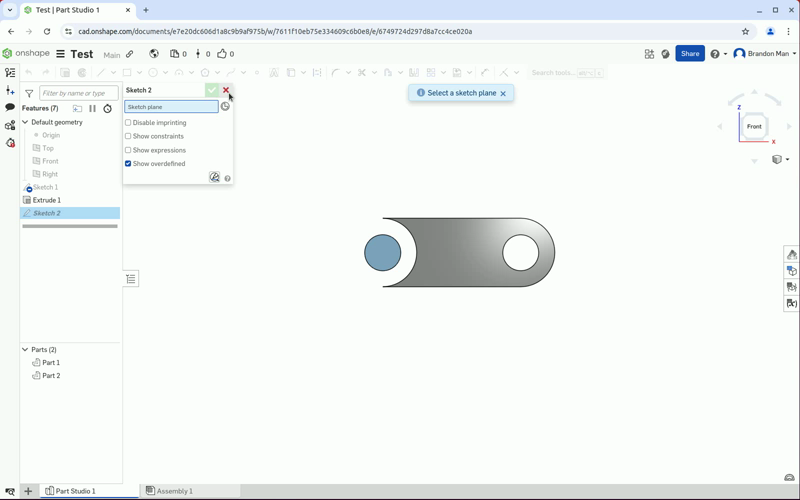
mouse_move(73, 163)
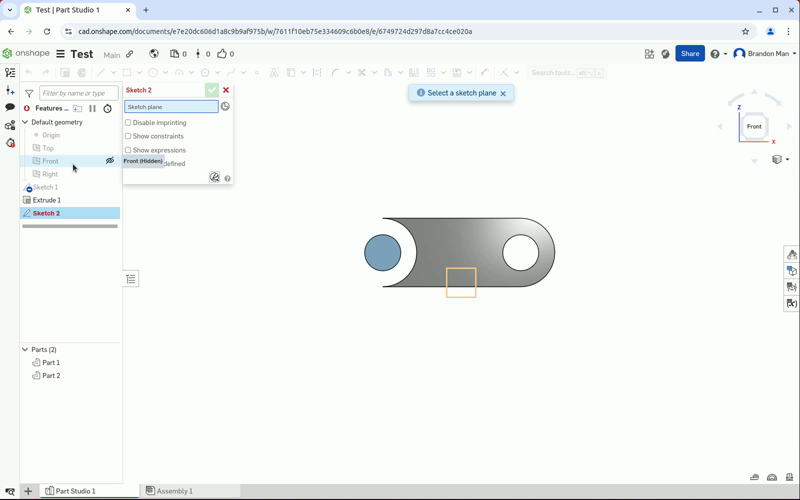
click(73, 163)
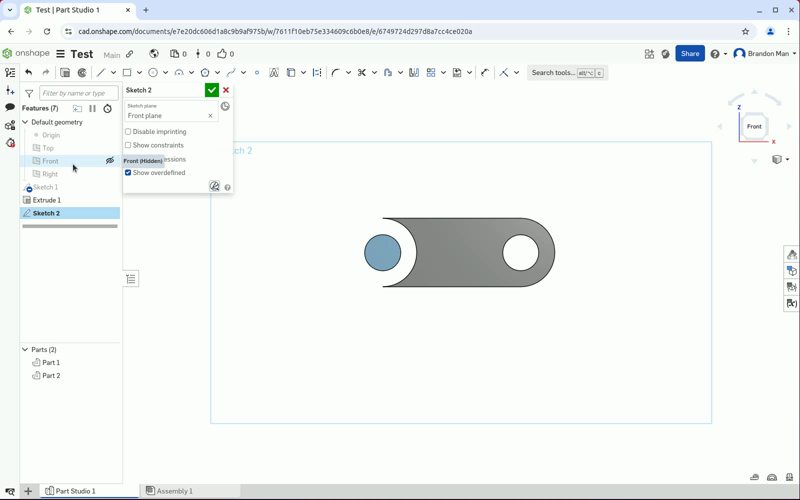
mouse_move(73, 352)
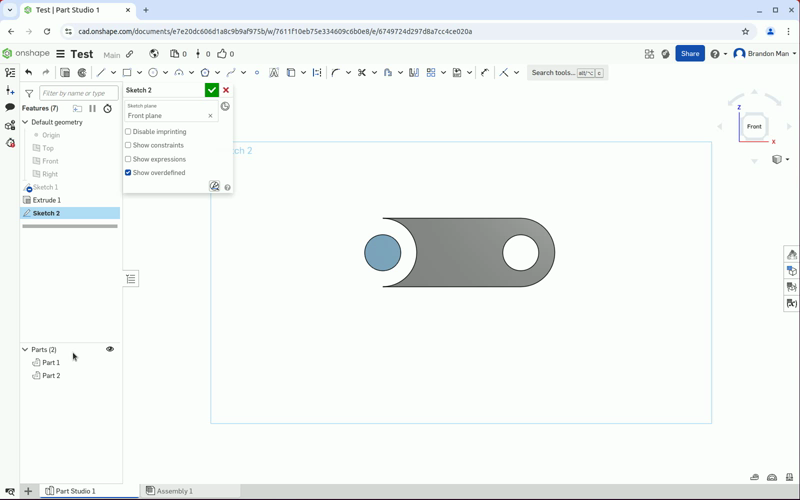
key(y)
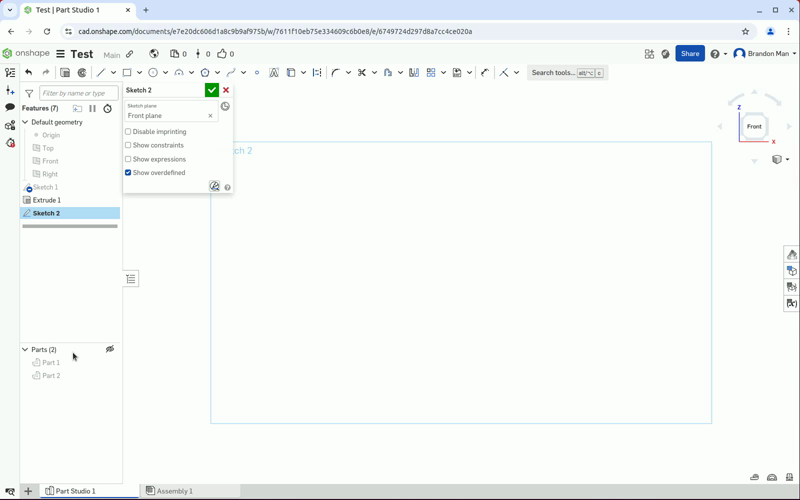
key(c)
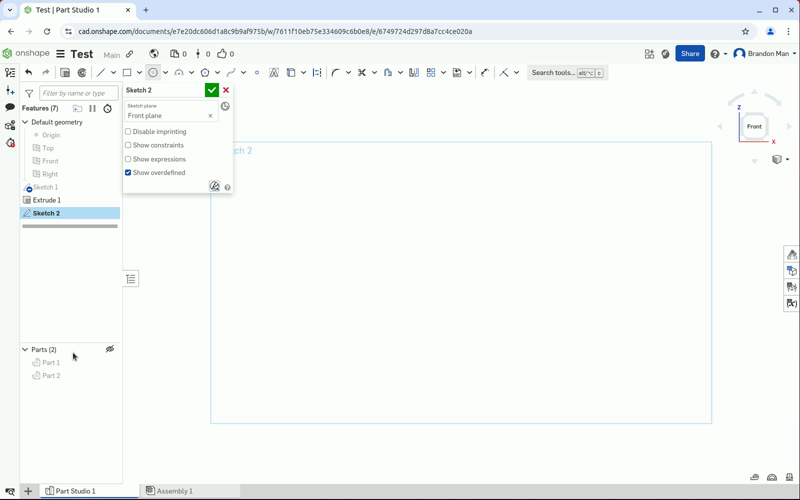
key_down(shift)
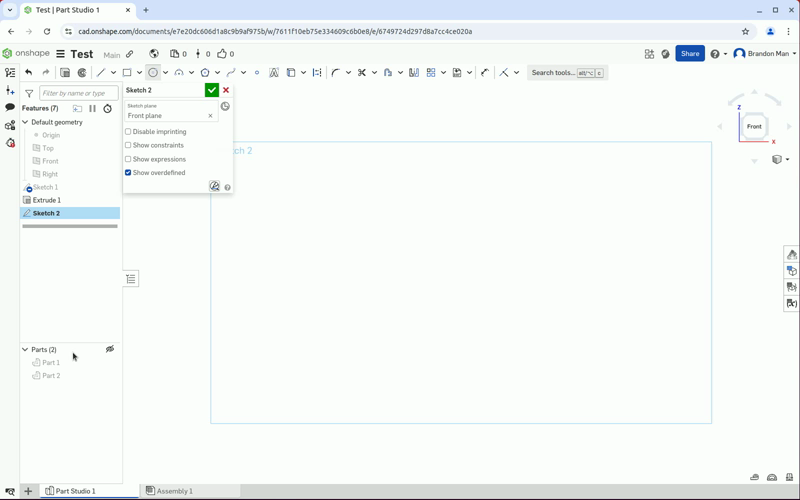
mouse_move(383, 252)
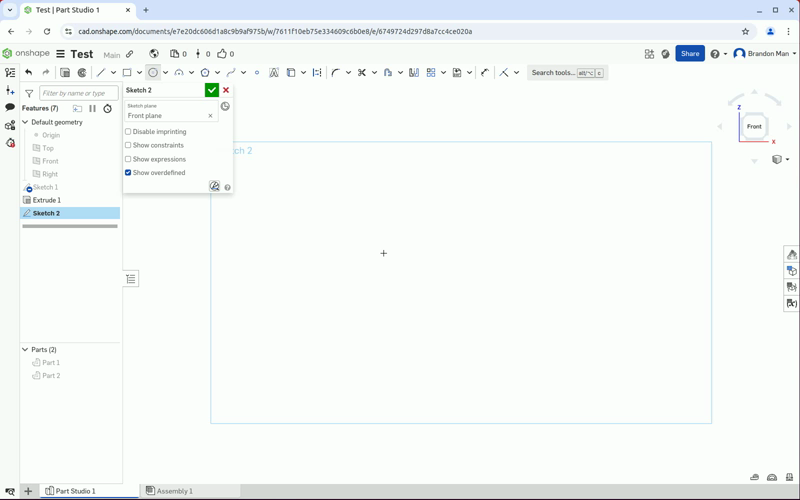
click(383, 252)
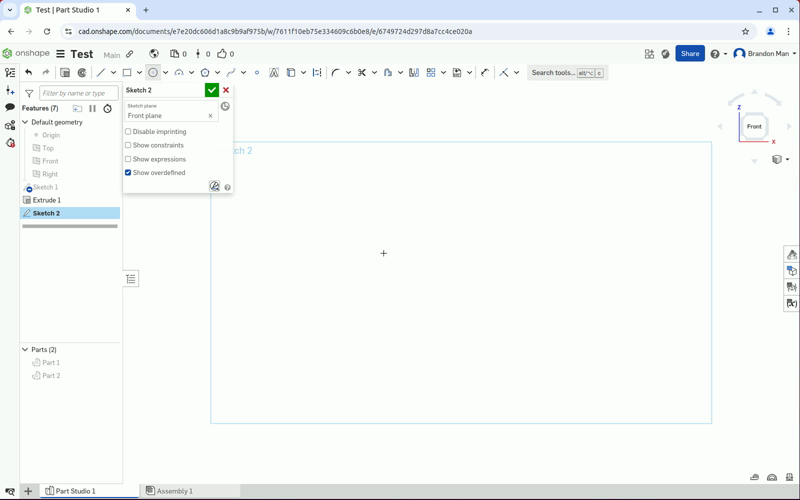
key_up(shift)
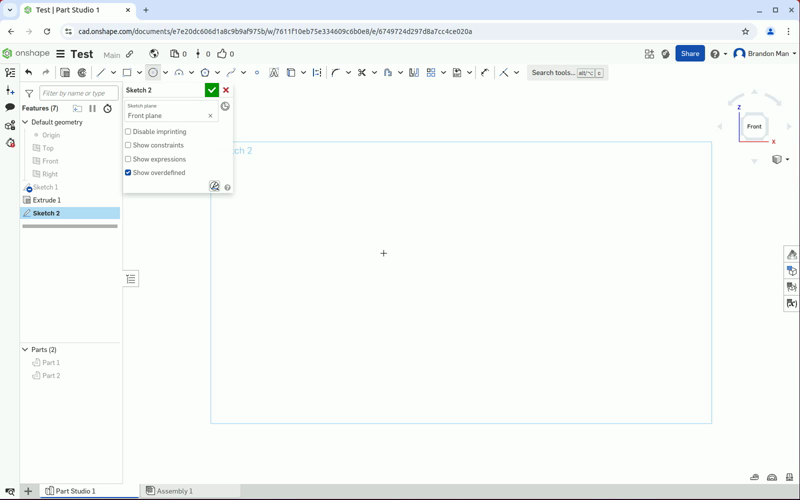
mouse_move(393, 252)
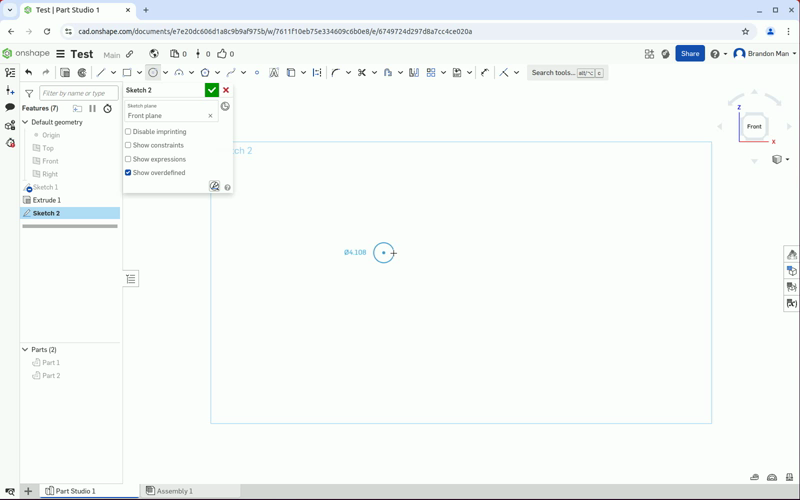
click(393, 252)
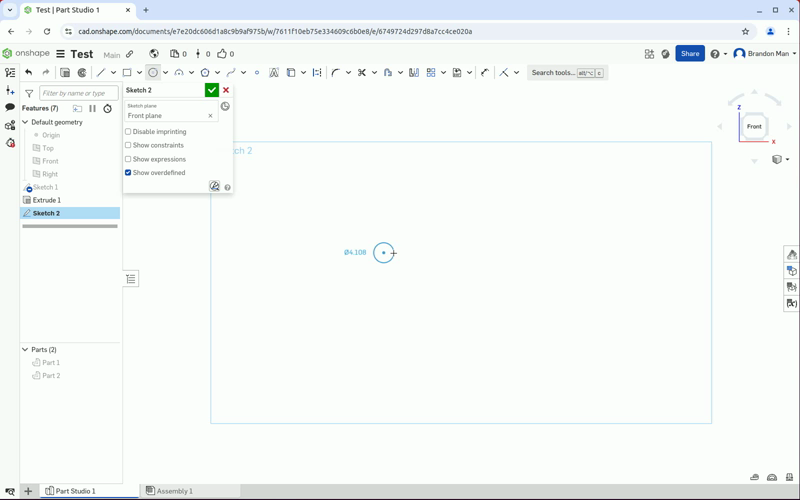
key(esc)
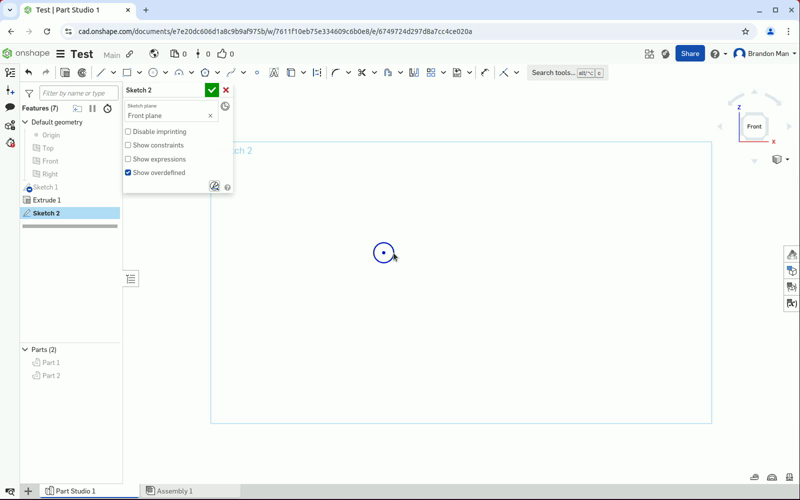
mouse_move(375, 250)
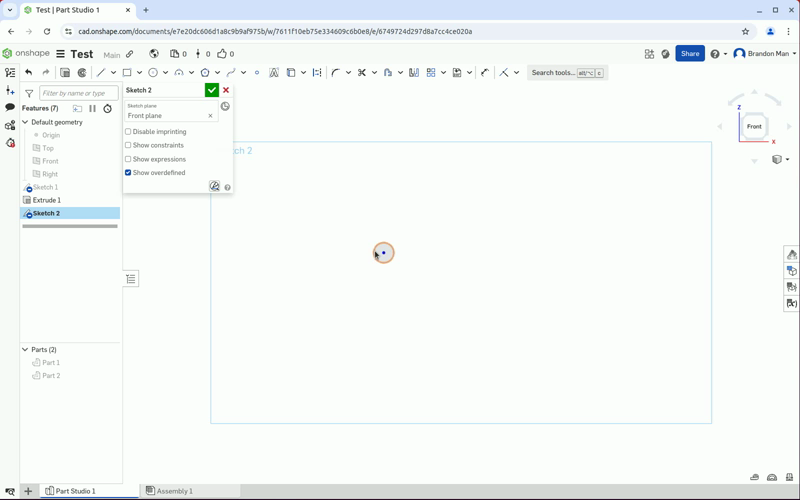
scroll(6)
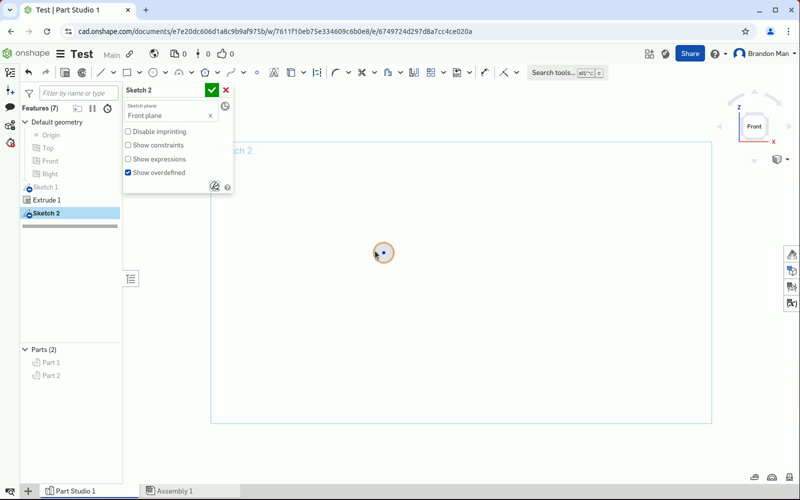
scroll(6)
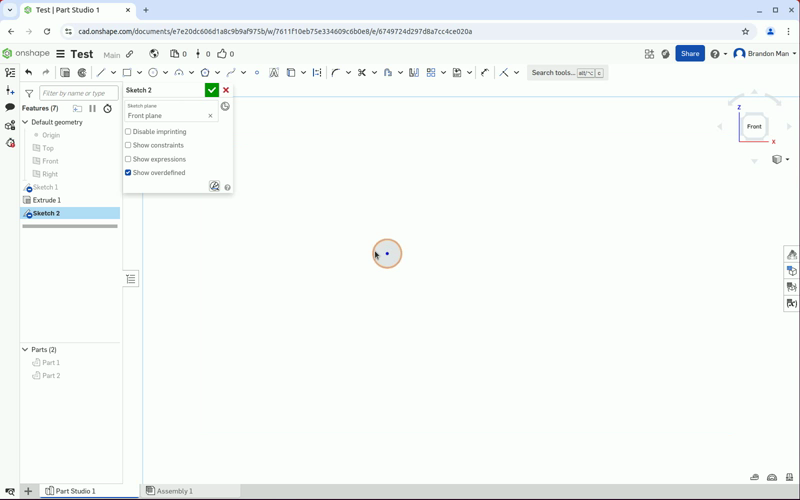
scroll(6)
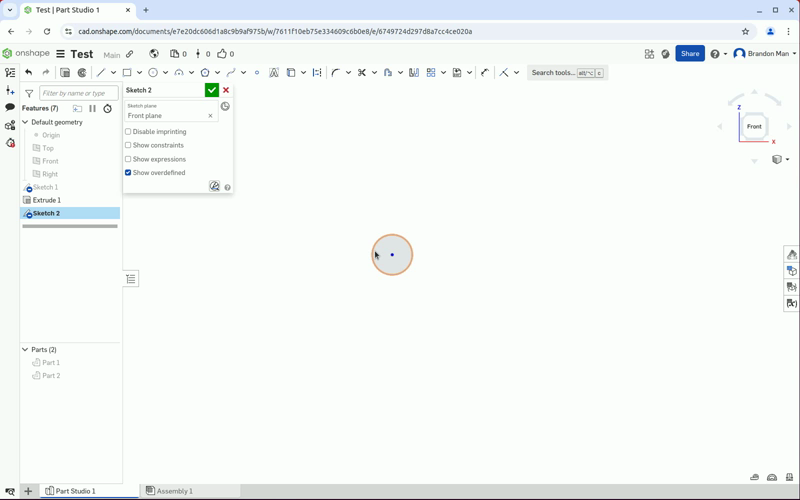
scroll(6)
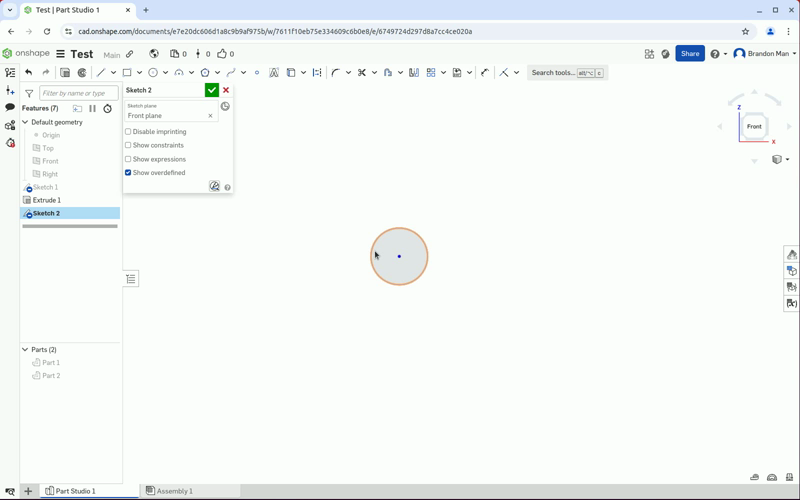
scroll(6)
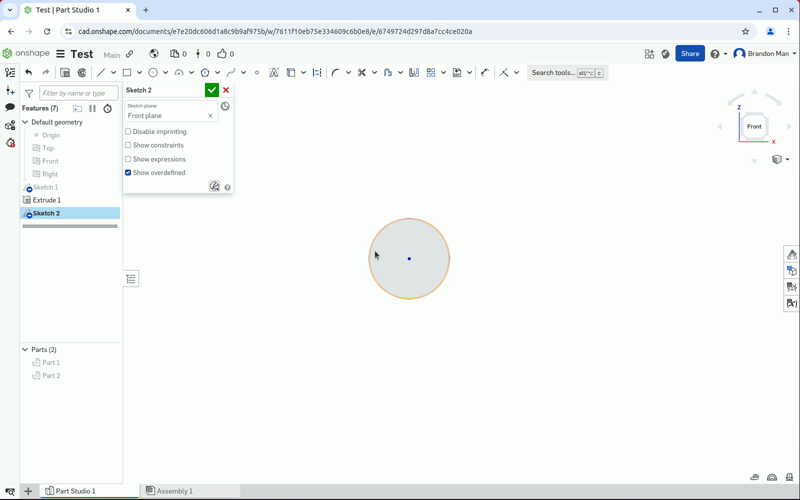
scroll(6)
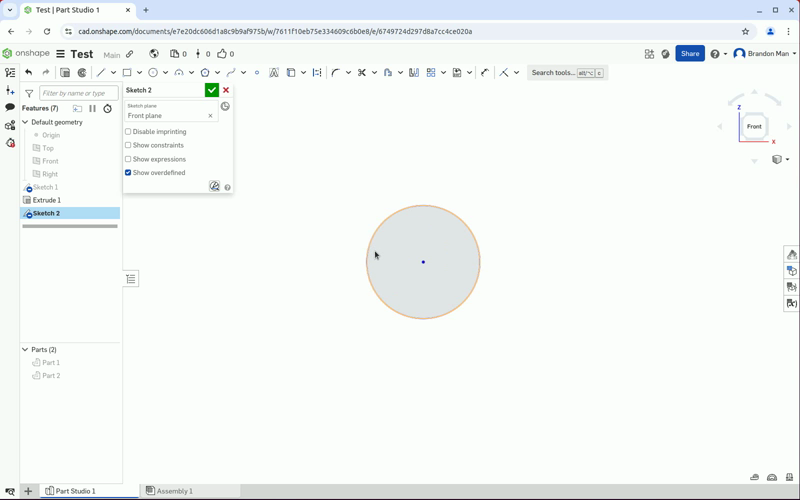
scroll(6)
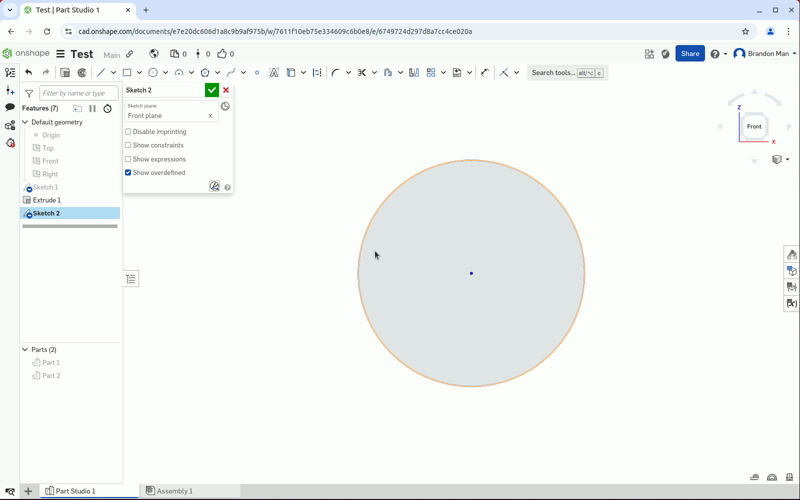
click(375, 250)
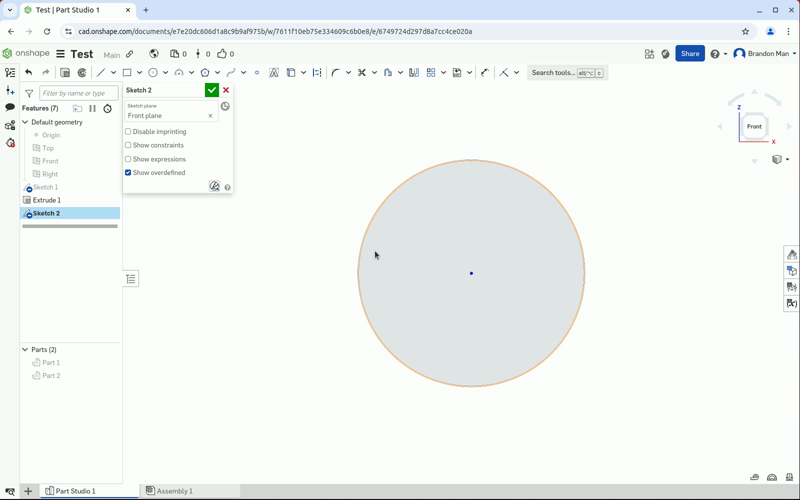
scroll(-6)
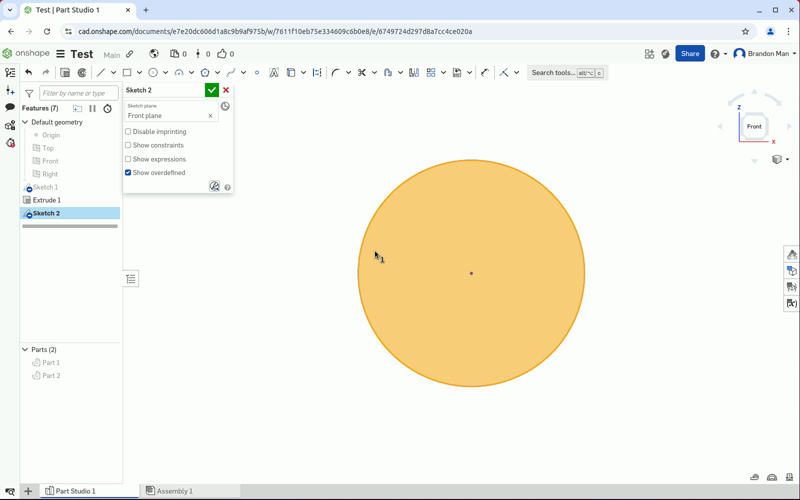
scroll(-6)
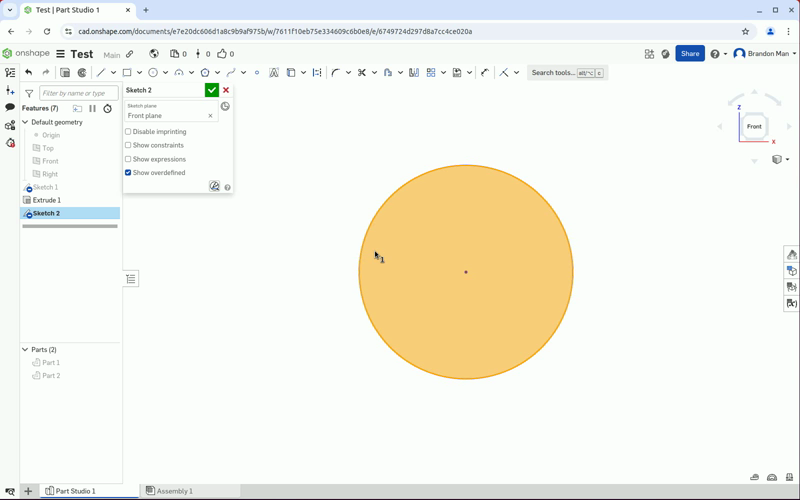
scroll(-6)
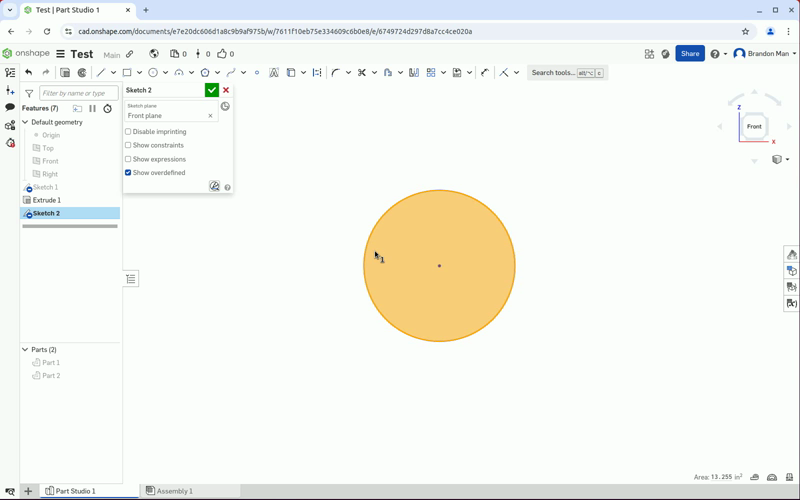
scroll(-6)
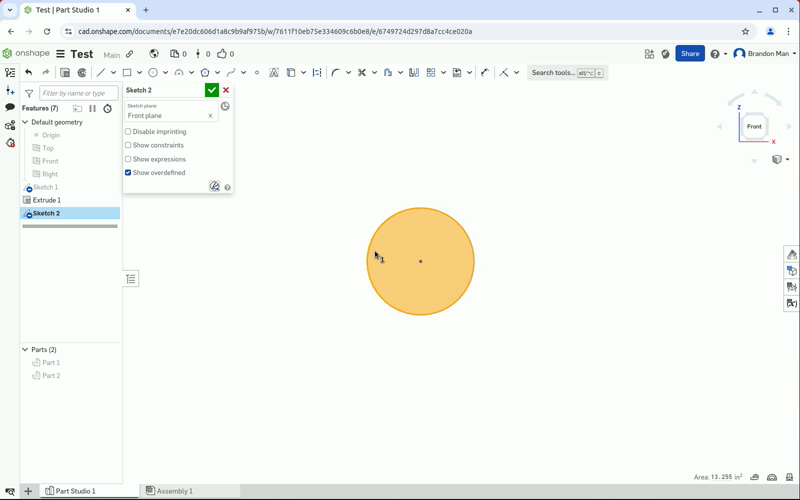
scroll(-6)
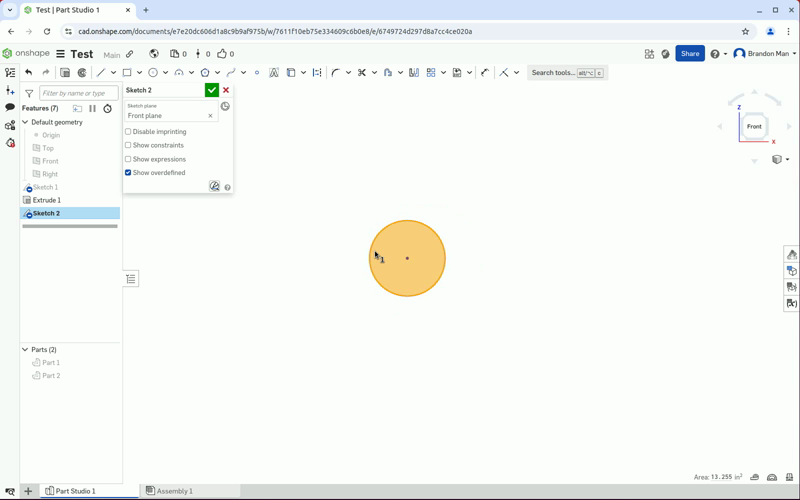
scroll(-6)
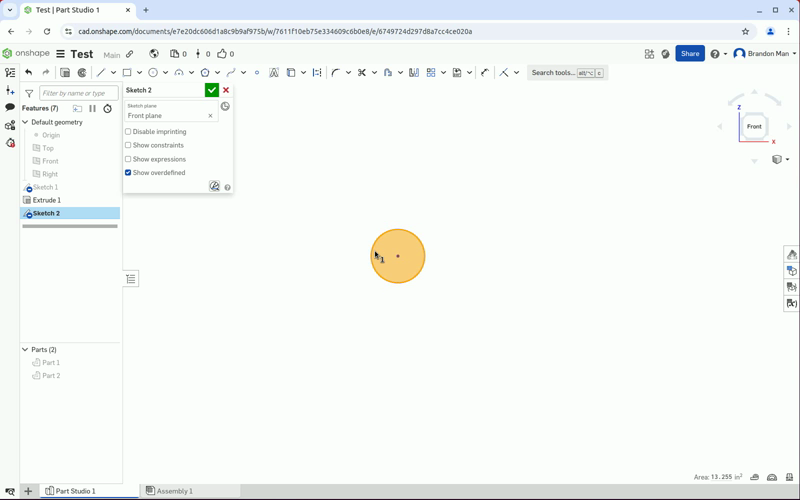
scroll(-6)
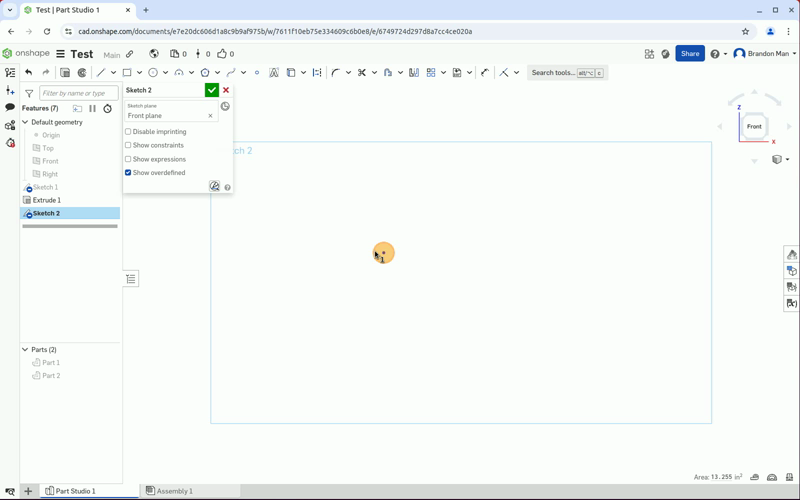
mouse_move(73, 352)
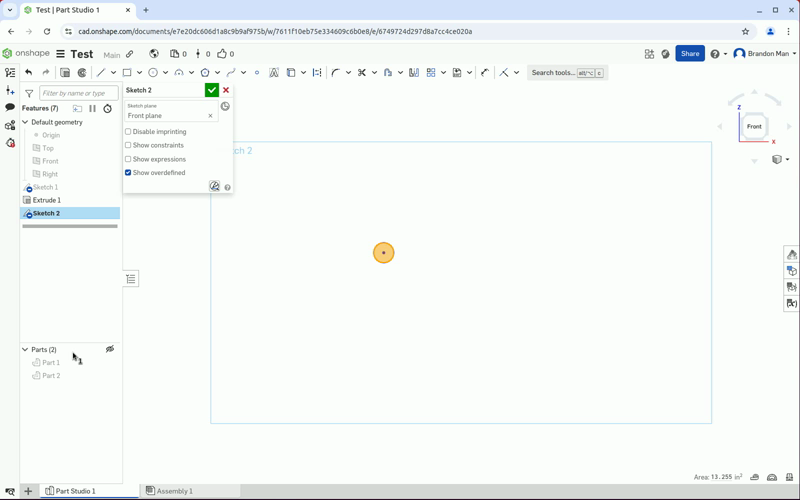
key(shift+y)
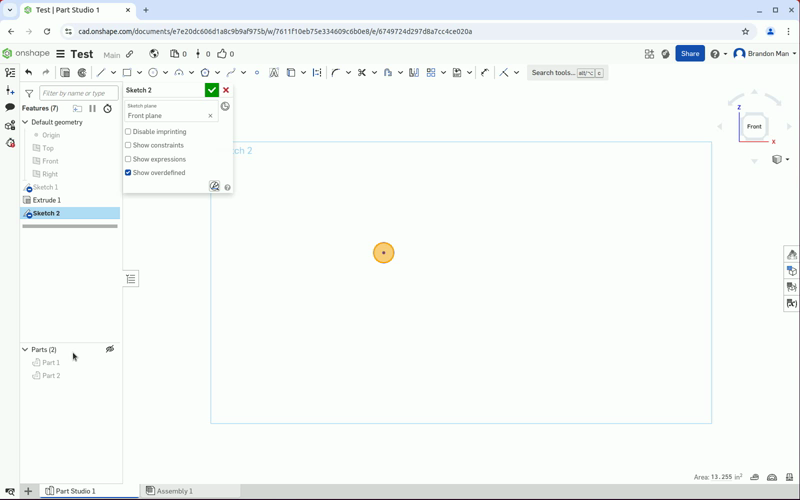
key(shift+e)
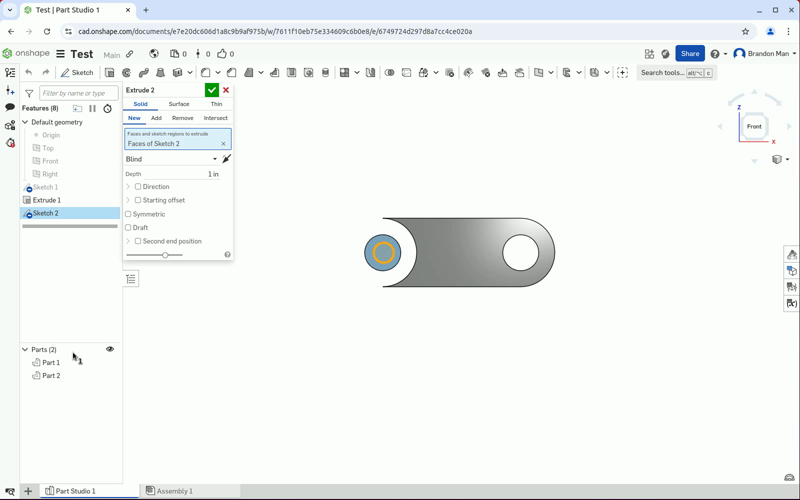
mouse_move(143, 106)
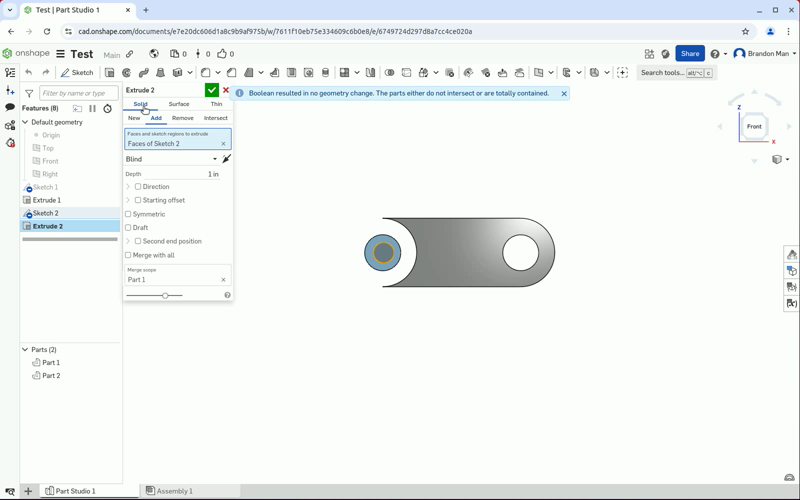
click(143, 106)
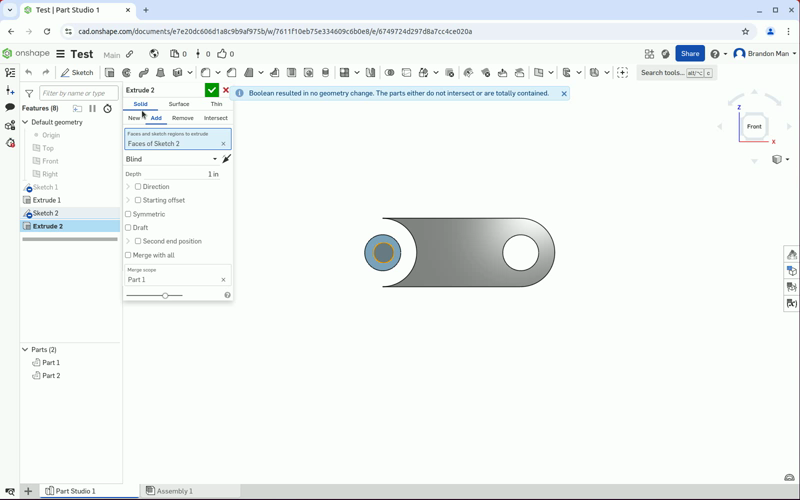
mouse_move(137, 120)
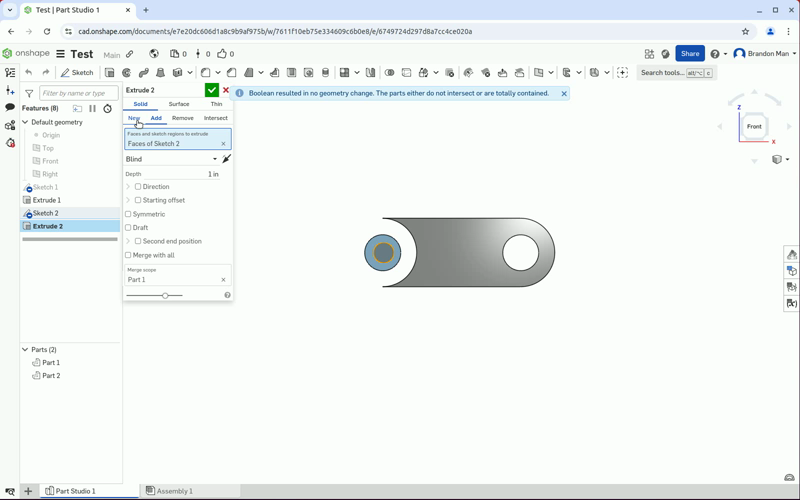
click(137, 120)
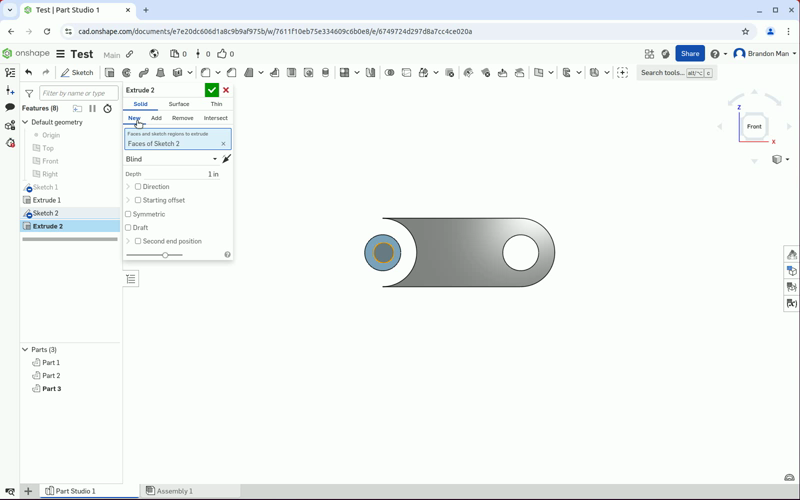
key(tab, 4)
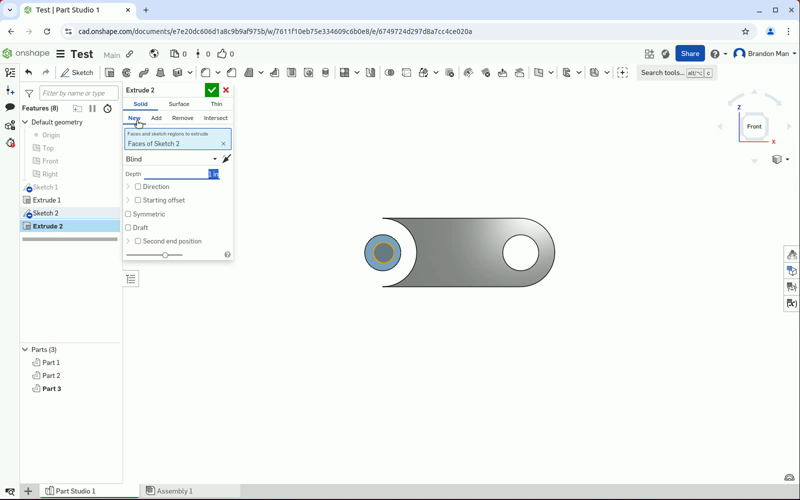
text(4.814)
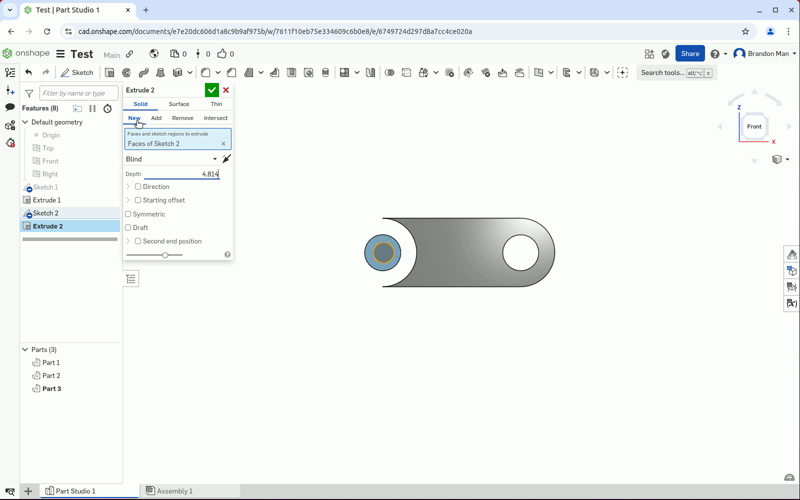
key(enter)
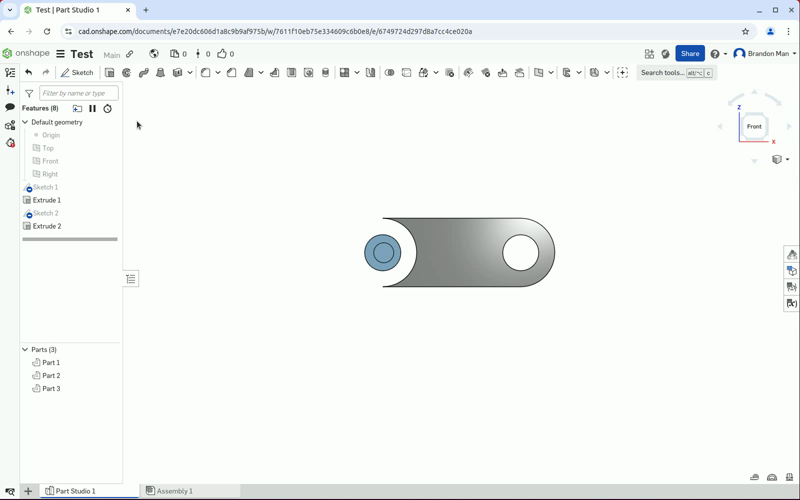
key(shift+h)
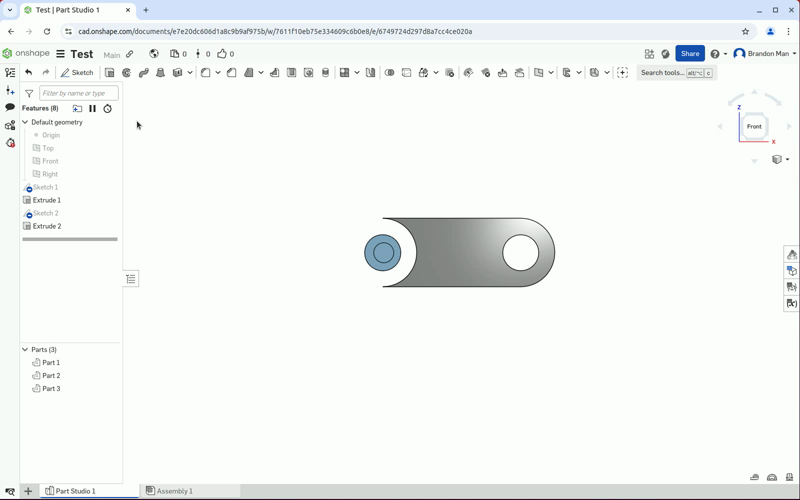
key(shift+h)
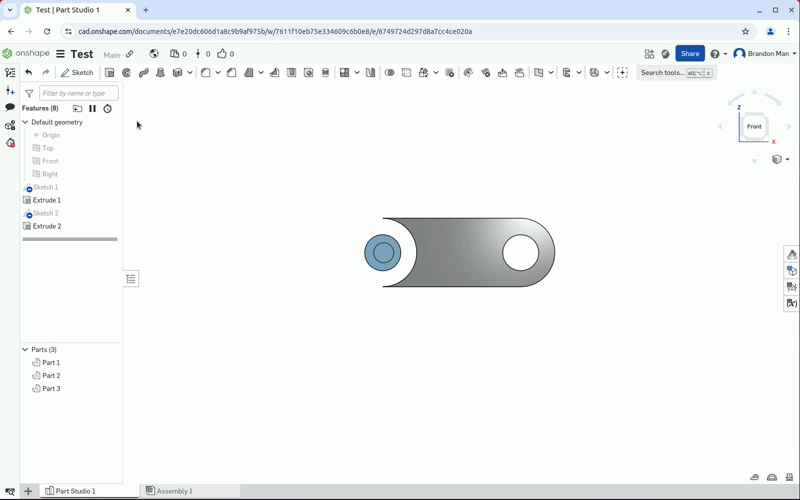
mouse_move(73, 189)
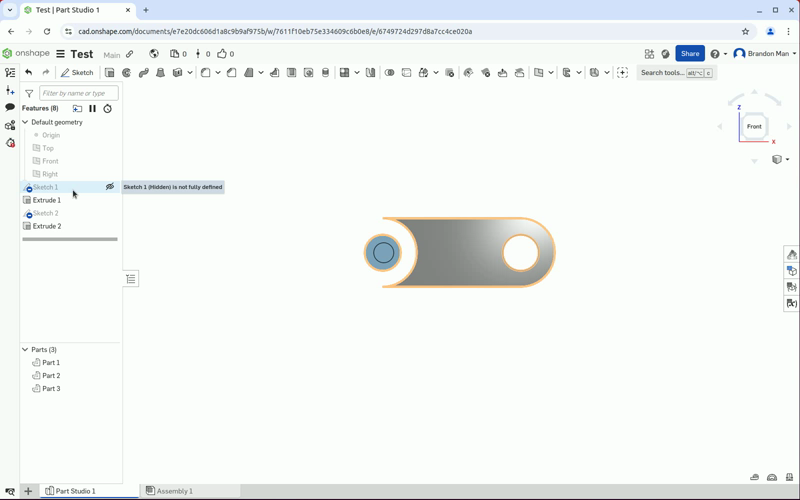
click(73, 189)
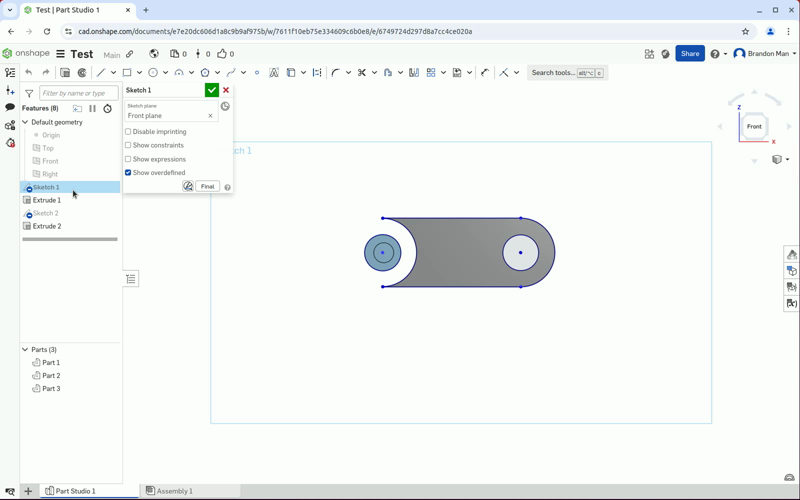
mouse_move(229, 92)
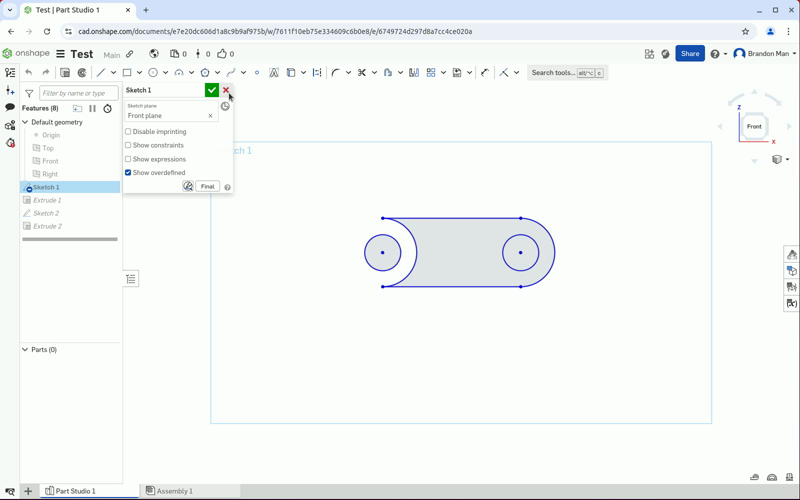
click(229, 92)
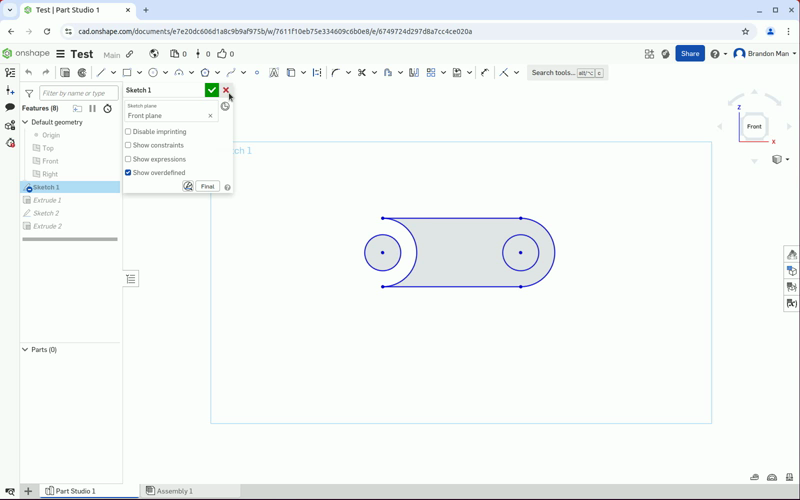
key(shift+s)
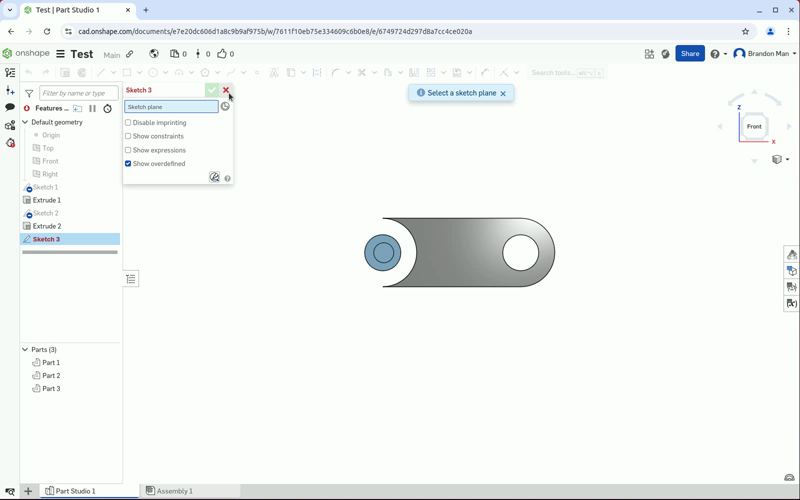
mouse_move(73, 163)
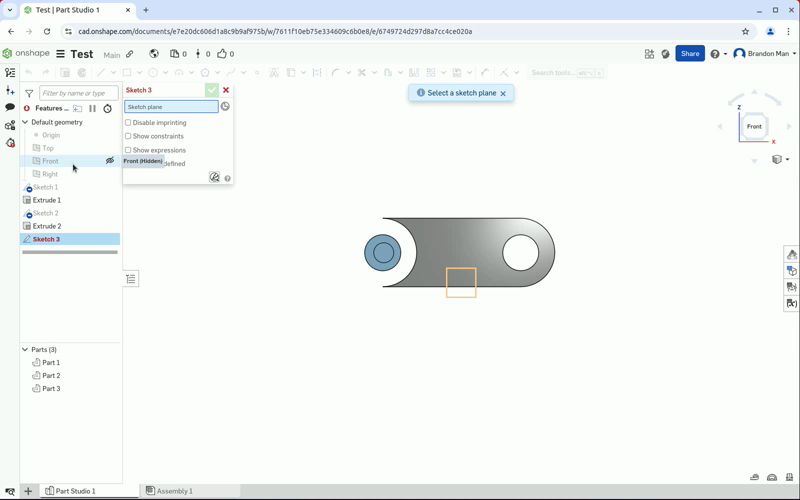
click(73, 163)
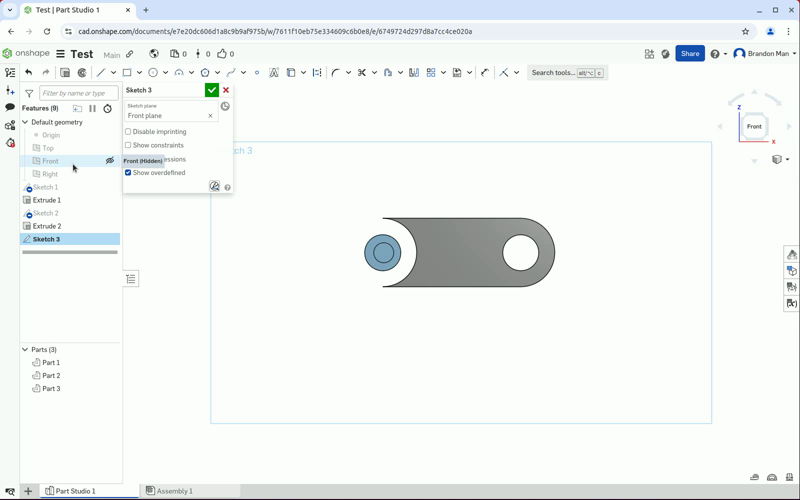
mouse_move(73, 352)
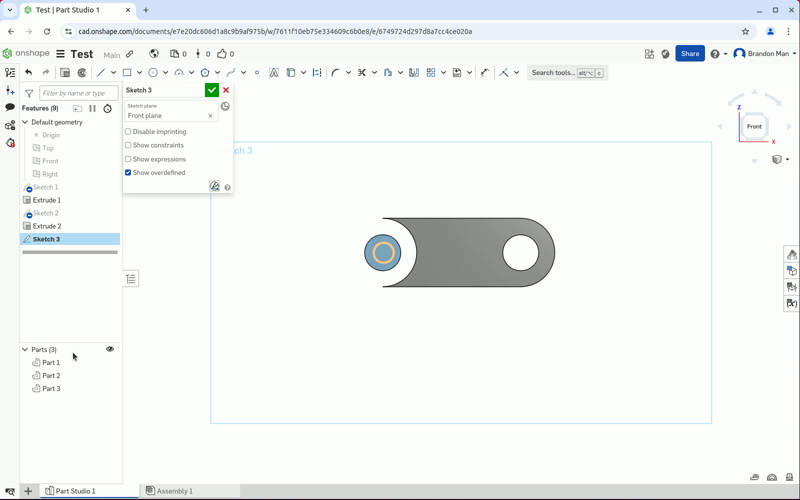
key(y)
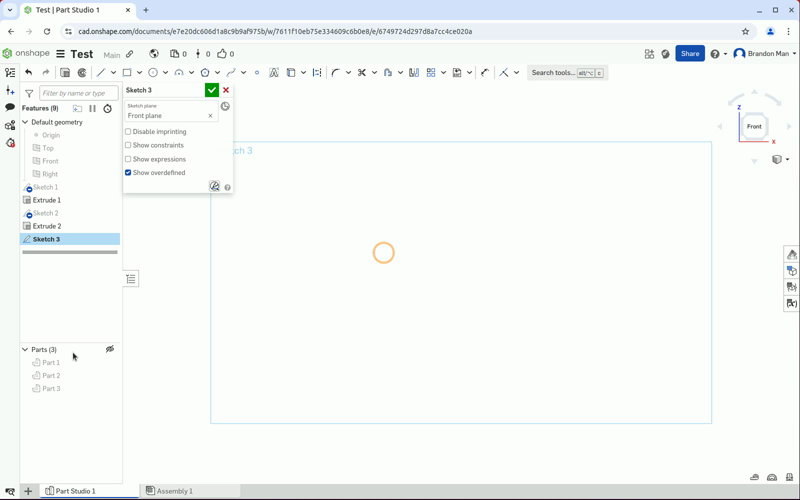
key(c)
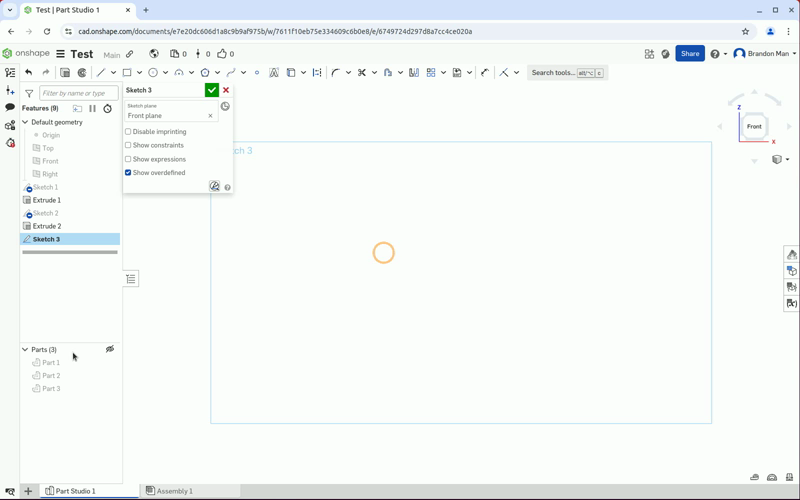
key_down(shift)
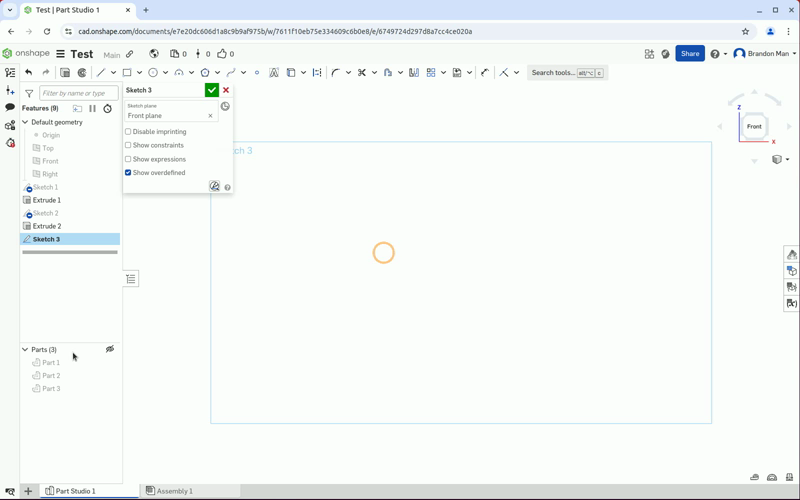
mouse_move(521, 252)
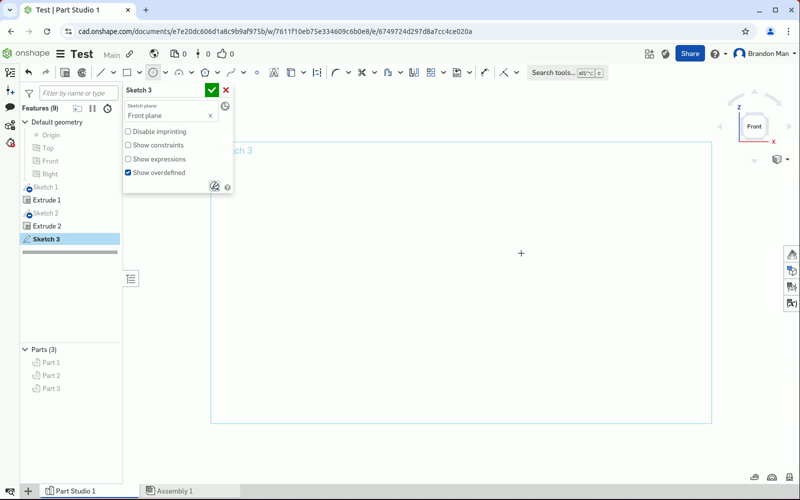
click(521, 252)
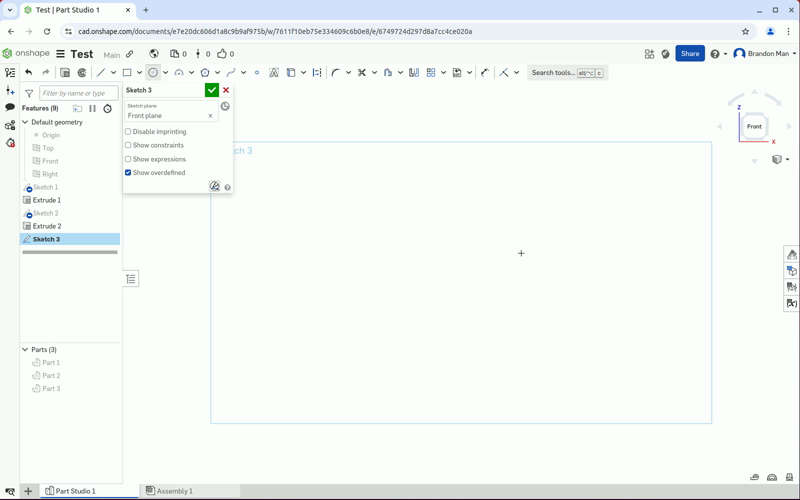
key_up(shift)
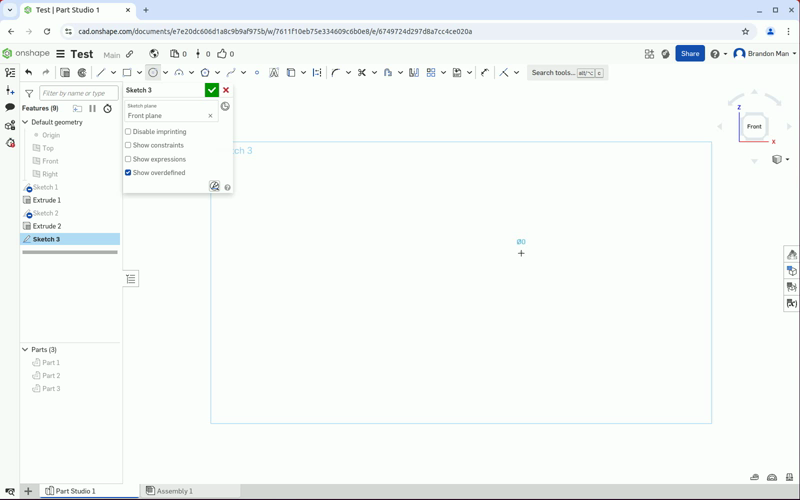
mouse_move(531, 252)
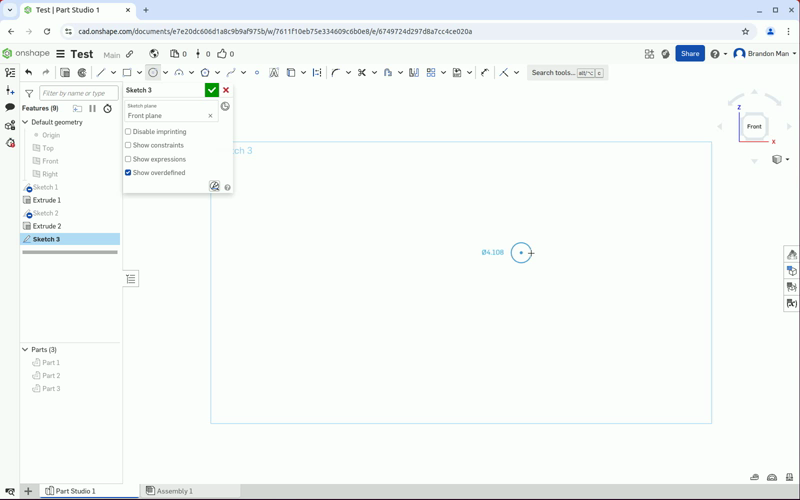
click(531, 252)
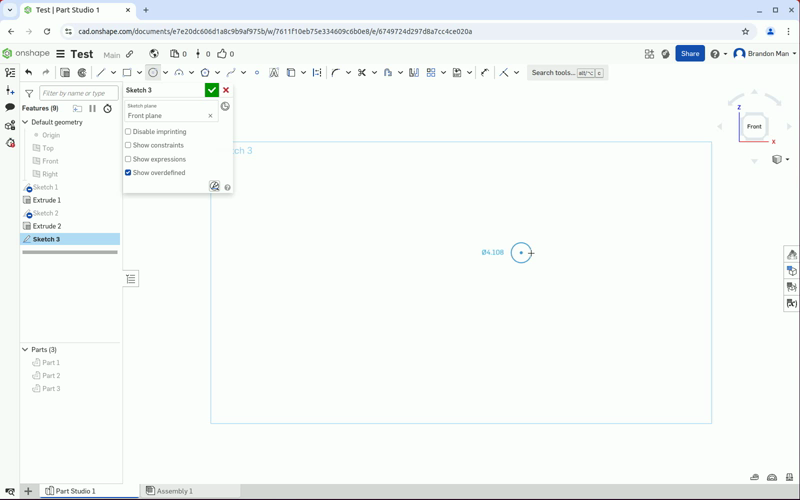
key(esc)
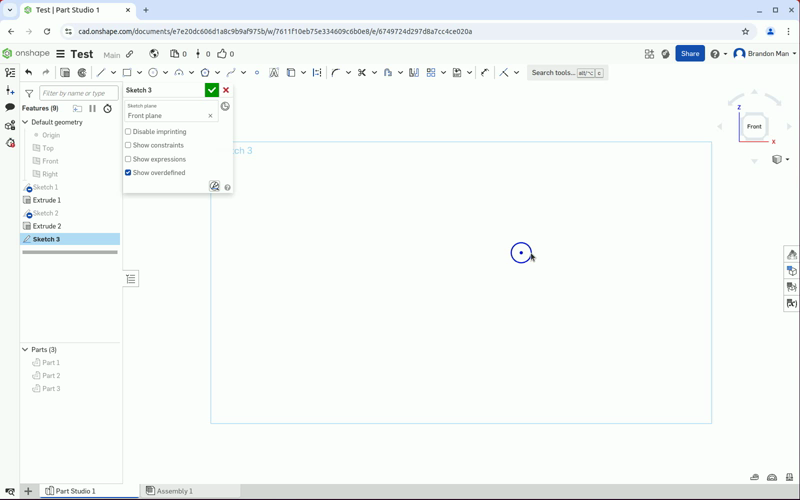
mouse_move(519, 245)
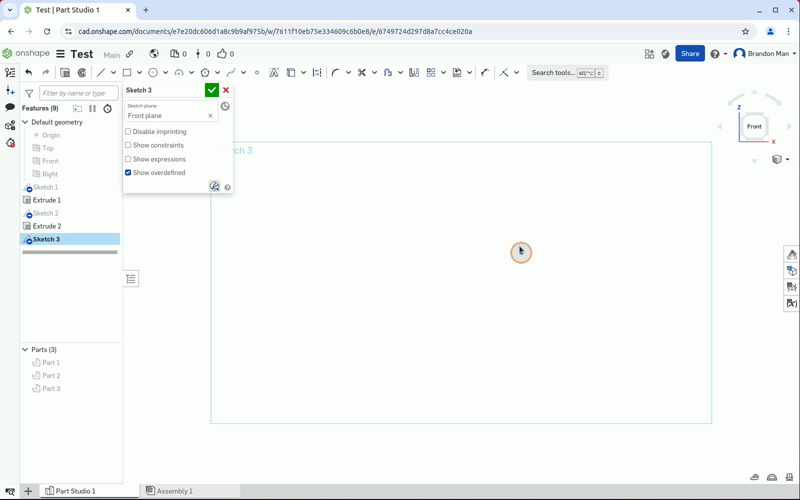
scroll(6)
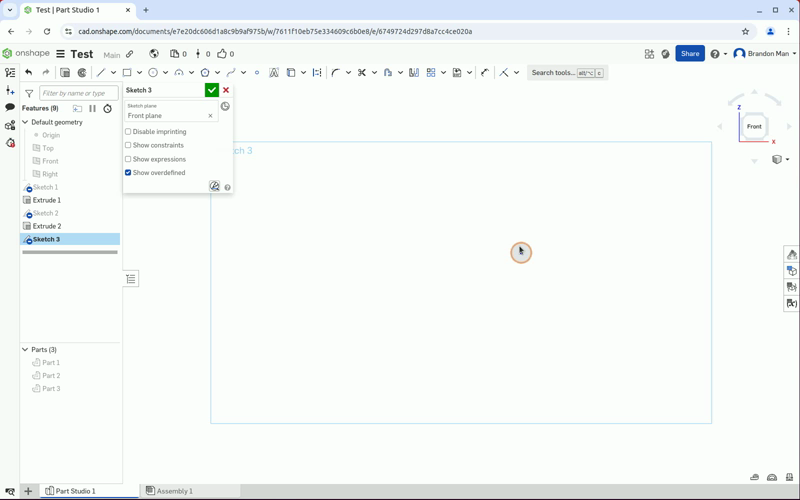
scroll(6)
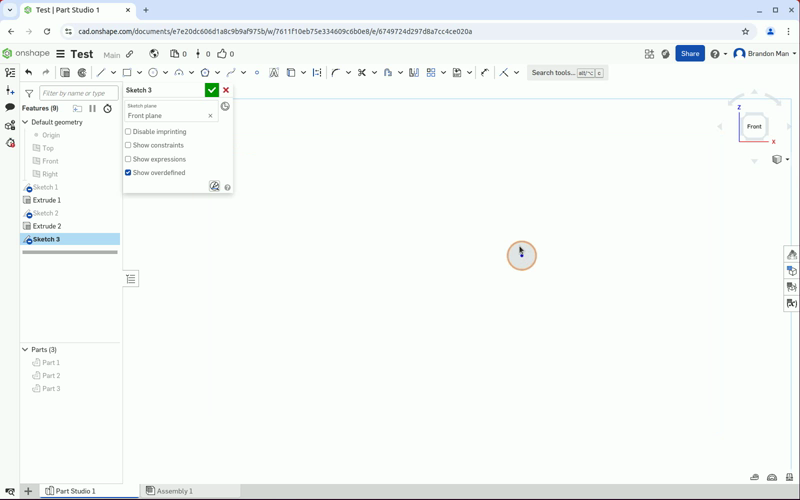
scroll(6)
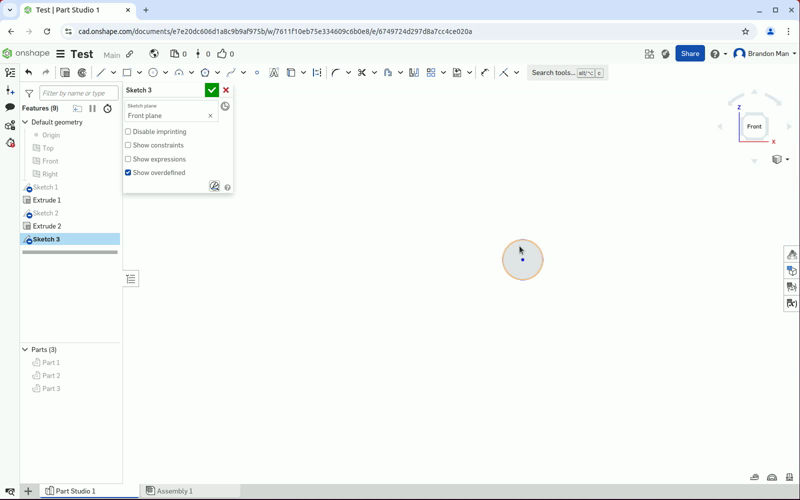
scroll(6)
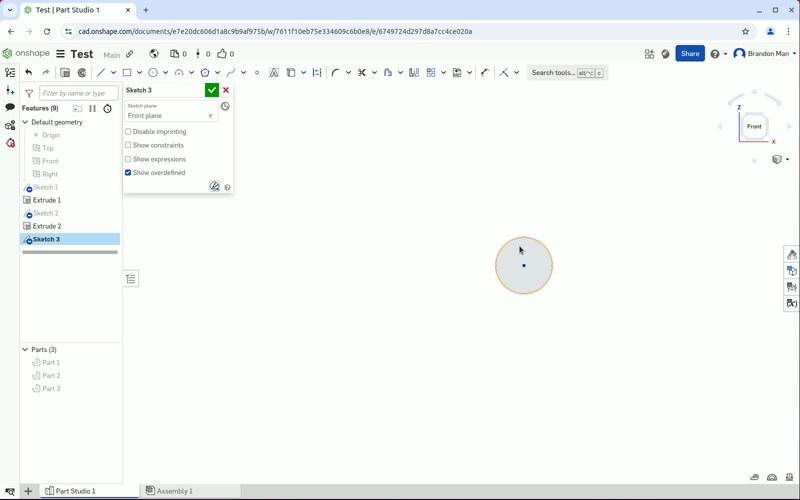
scroll(6)
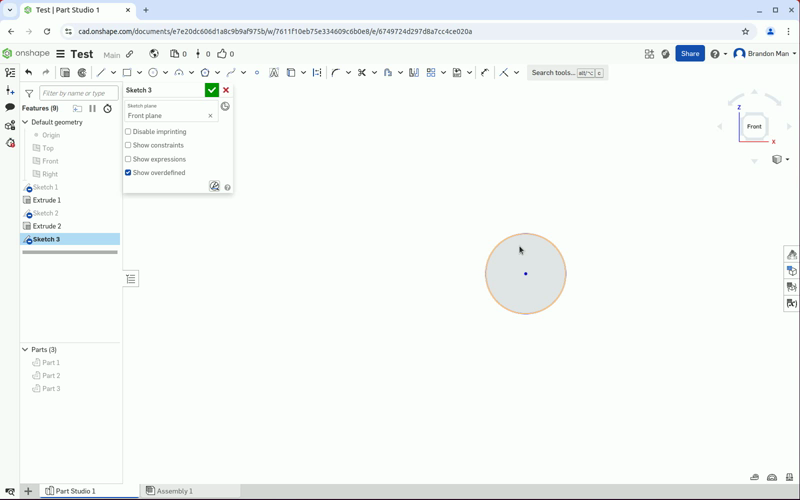
scroll(6)
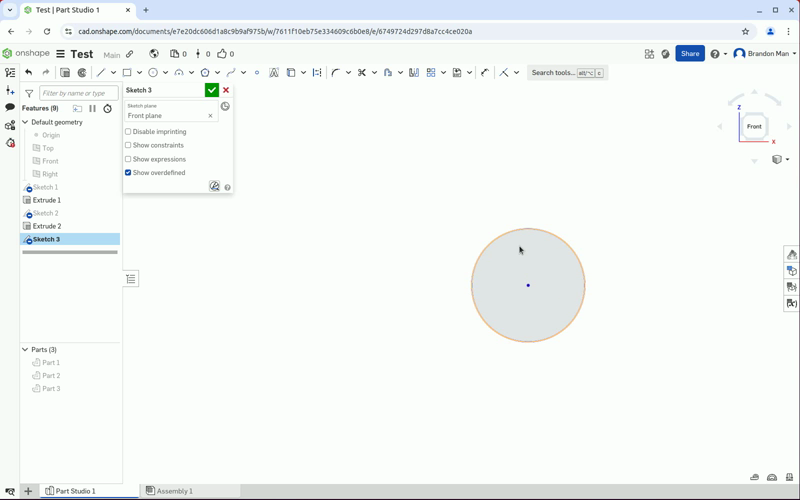
scroll(6)
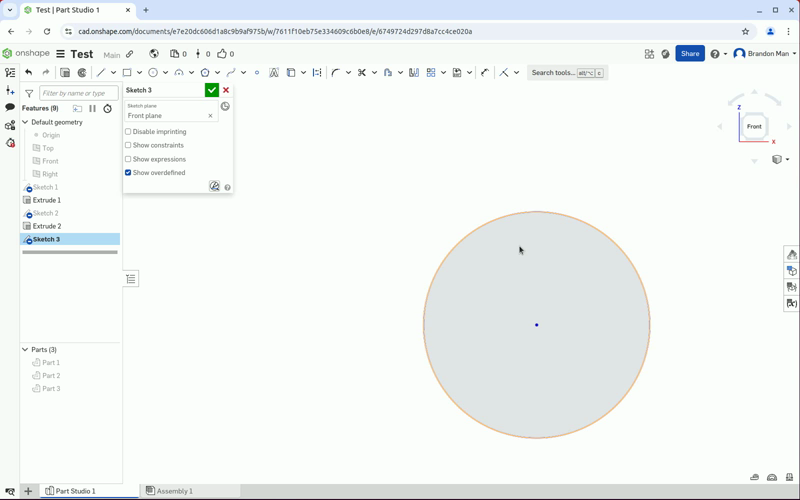
click(519, 245)
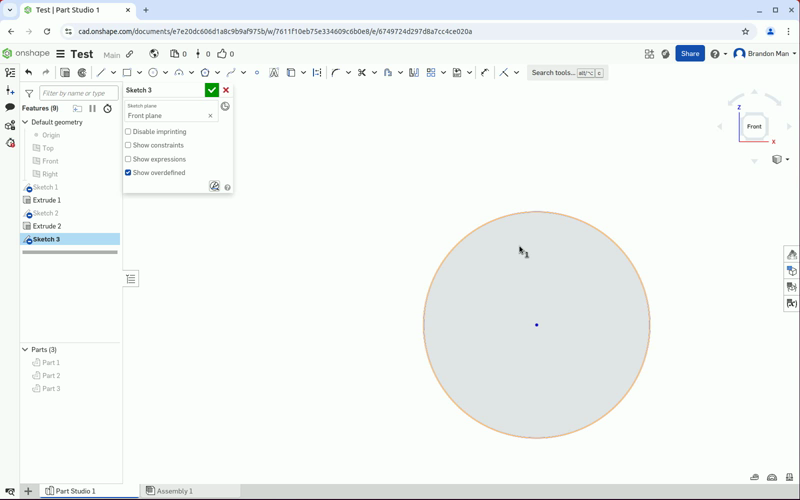
scroll(-6)
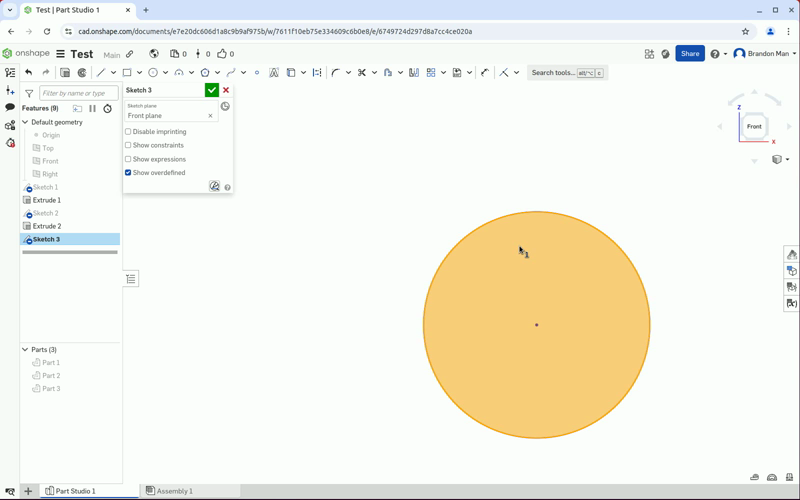
scroll(-6)
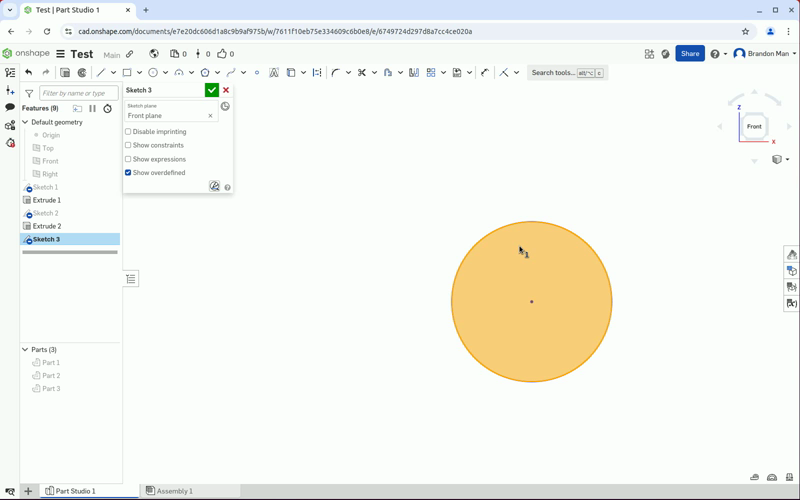
scroll(-6)
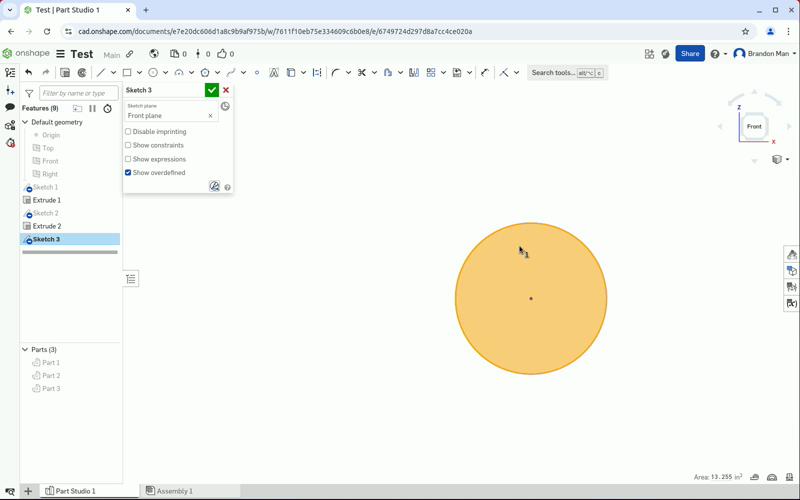
scroll(-6)
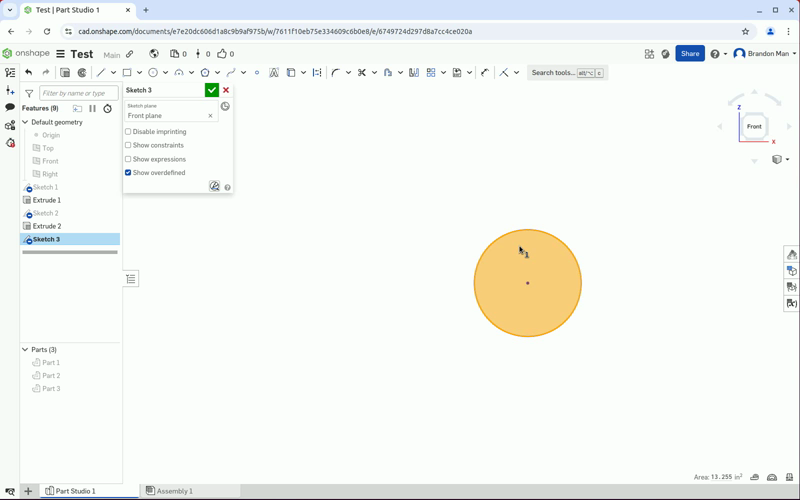
scroll(-6)
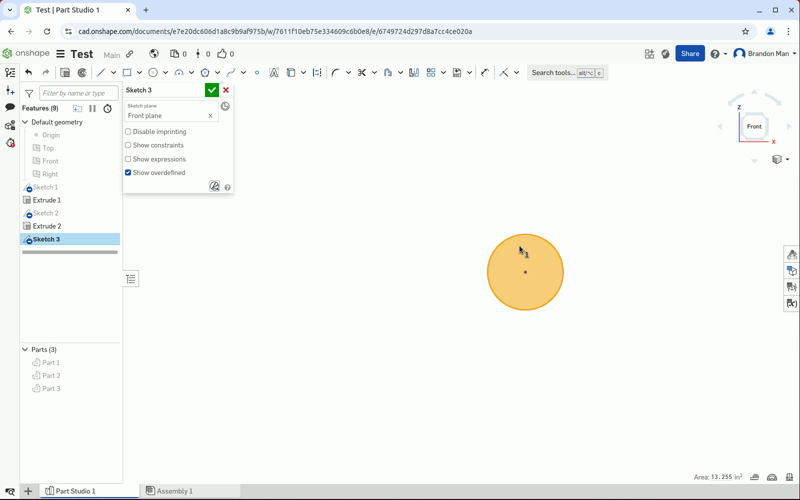
scroll(-6)
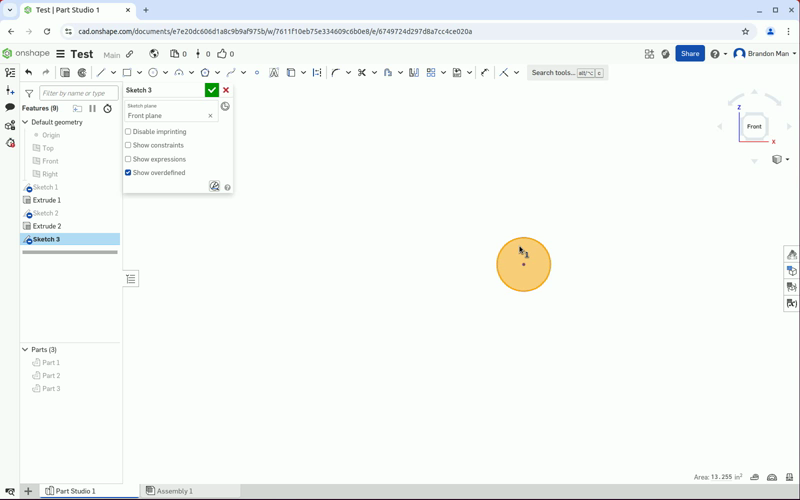
scroll(-6)
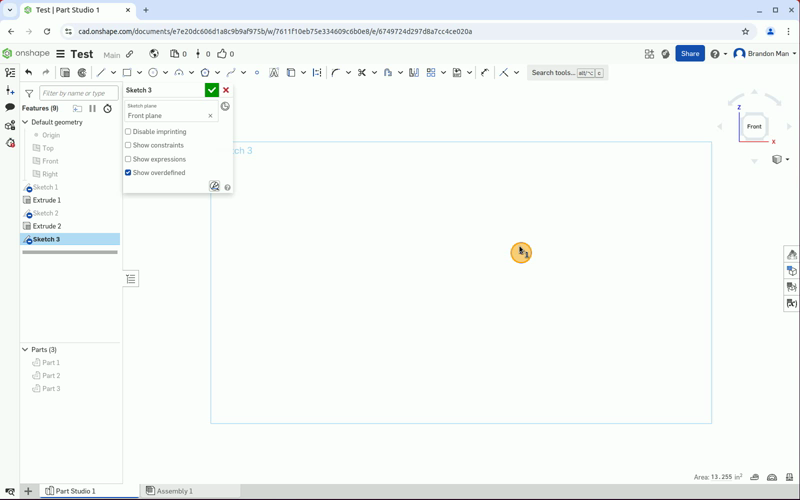
mouse_move(73, 352)
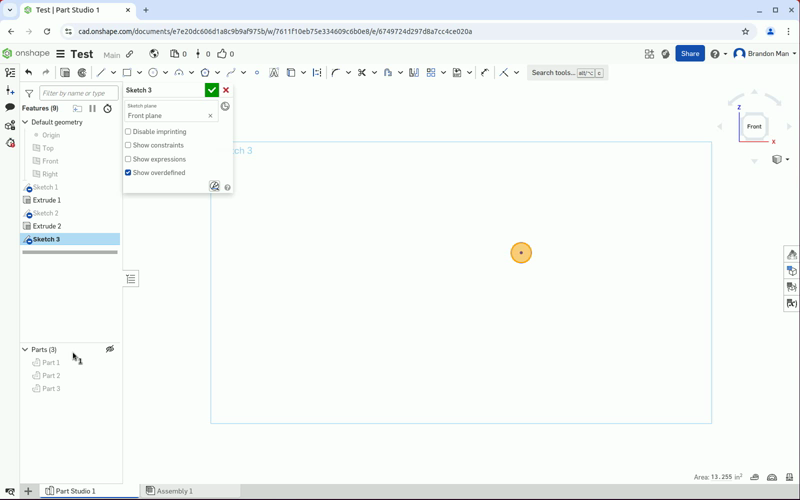
key(shift+y)
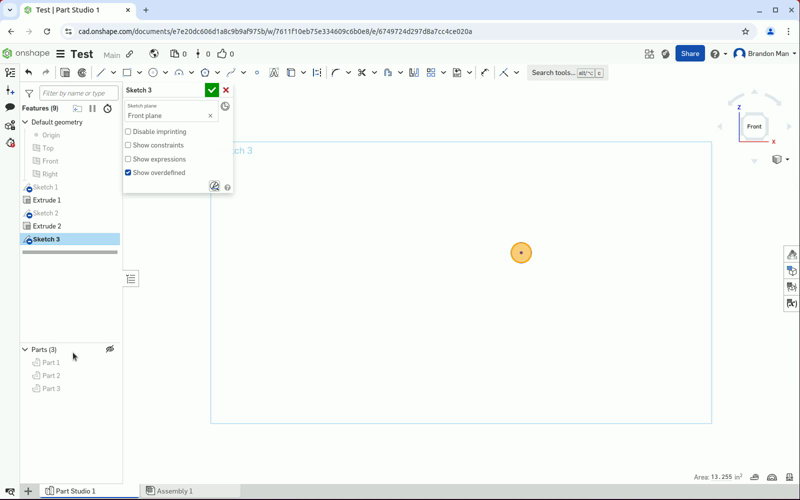
key(shift+e)
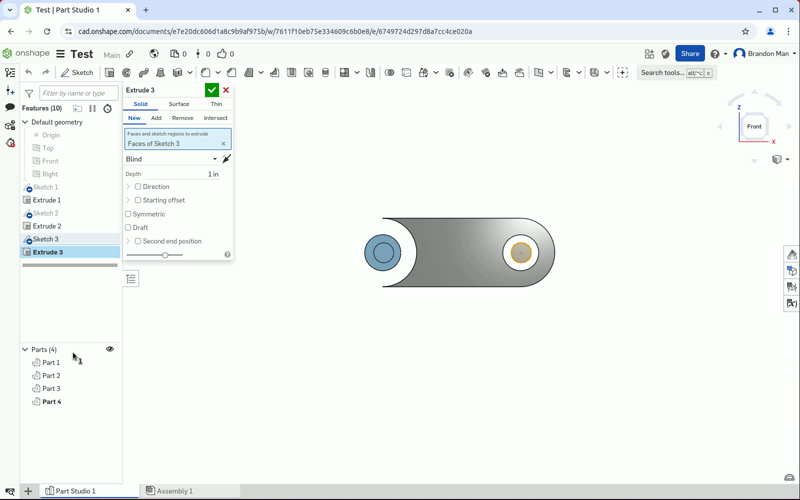
mouse_move(143, 106)
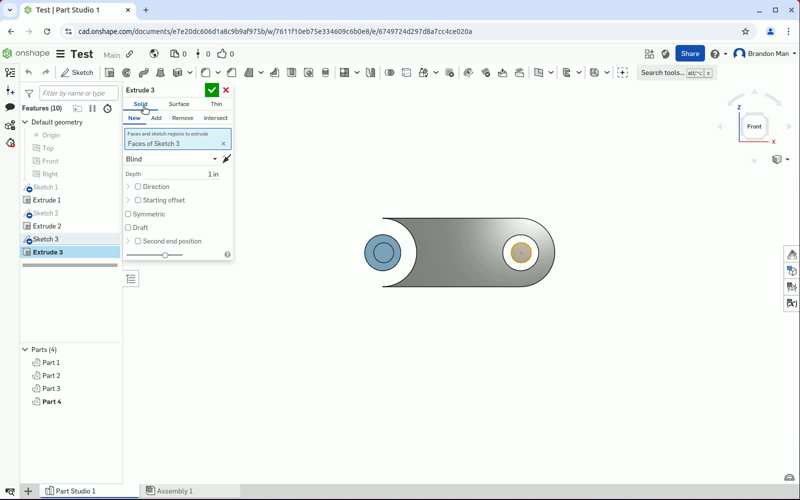
click(143, 106)
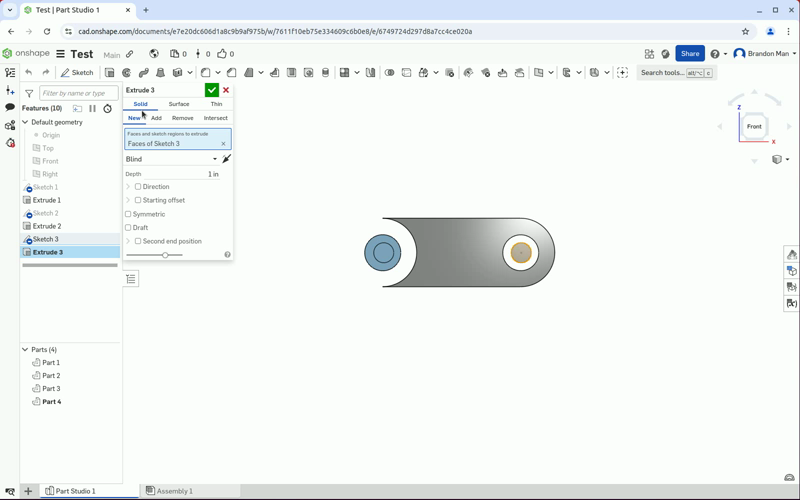
mouse_move(137, 120)
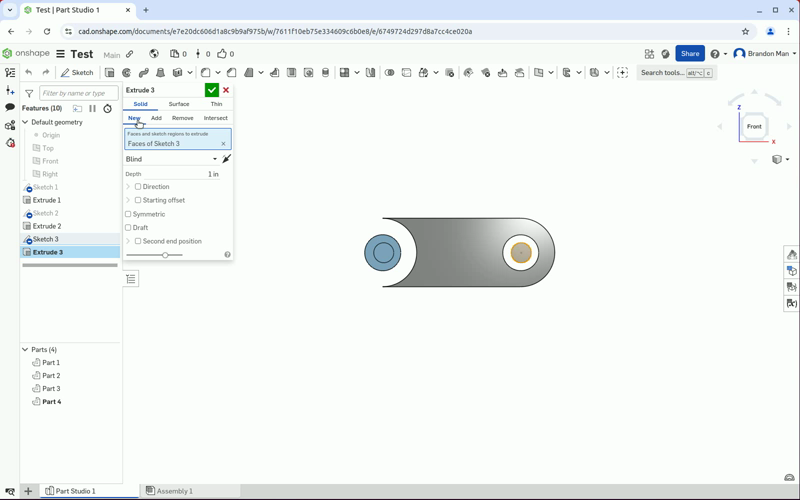
click(137, 120)
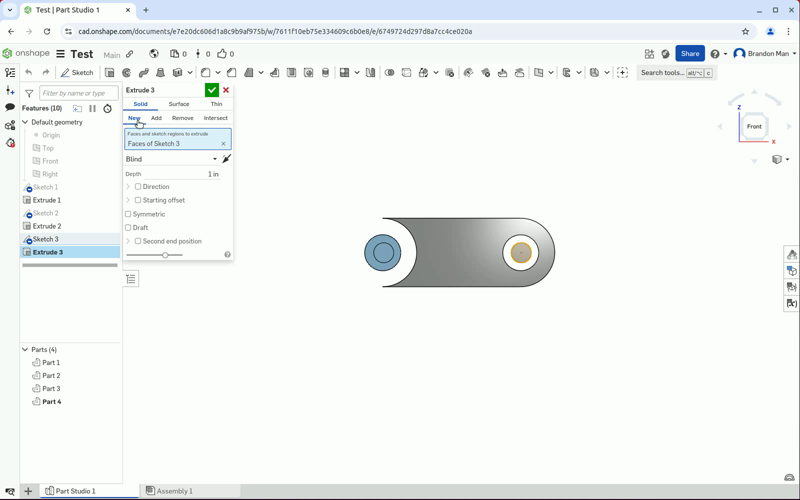
key(tab, 4)
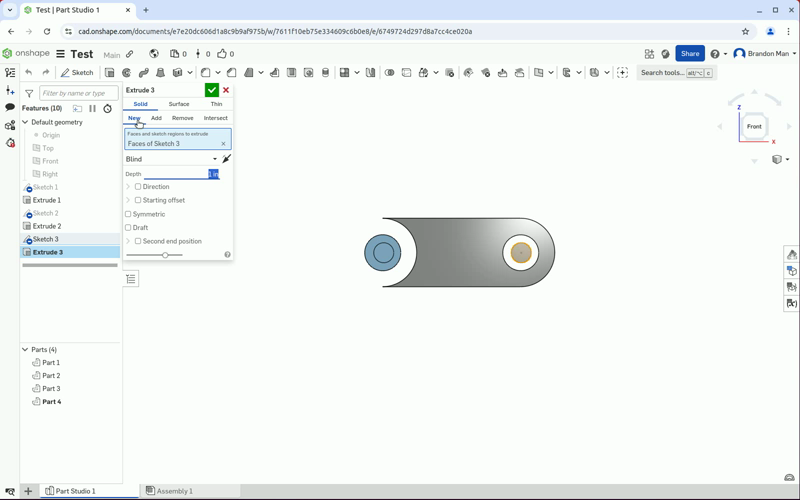
text(4.814)
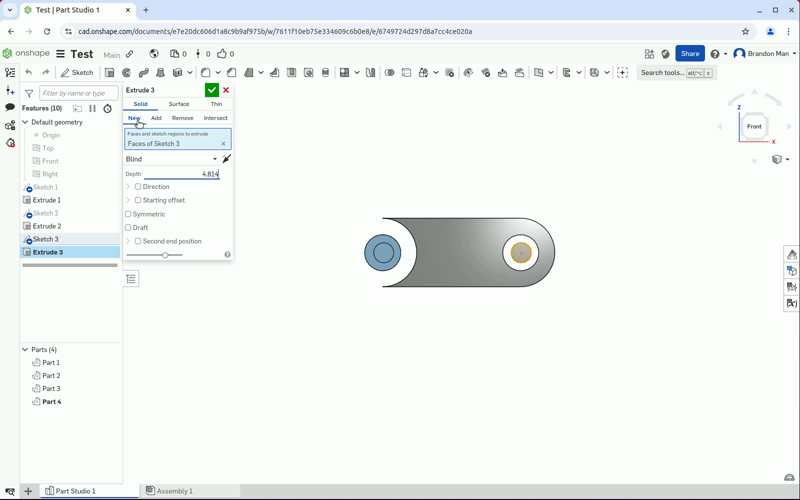
key(enter)
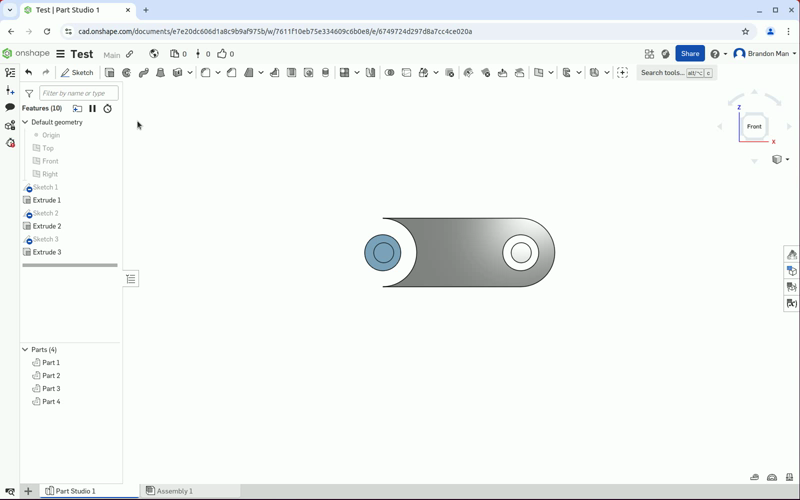
key(shift+h)
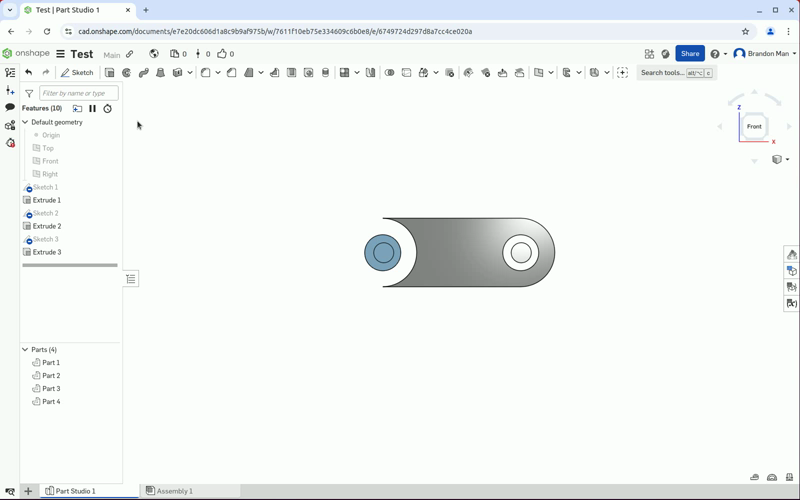
key(shift+h)
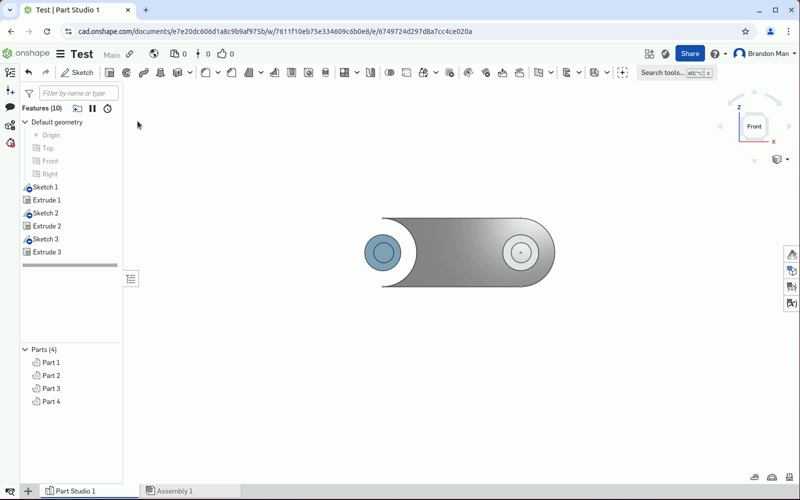
key(shift+7)
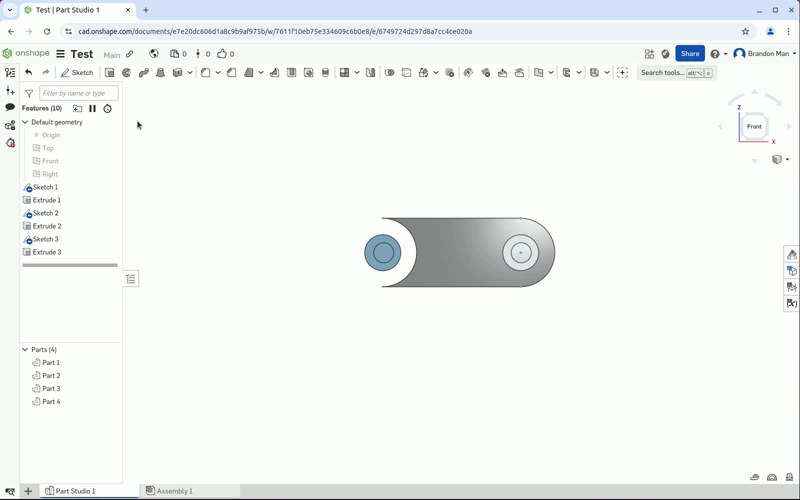
key(left, 2)
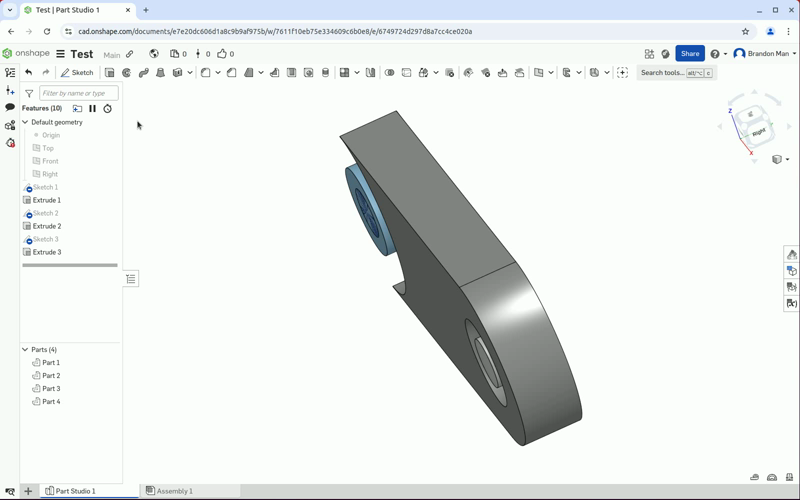
key(down, 2)
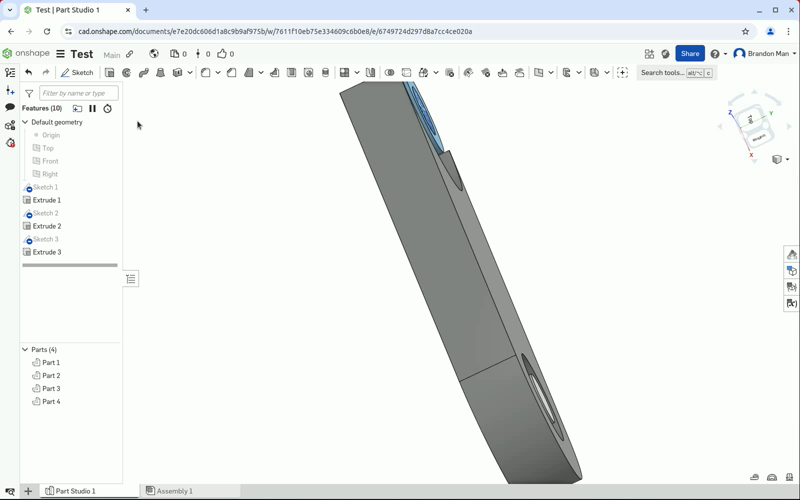
key(up, 2)
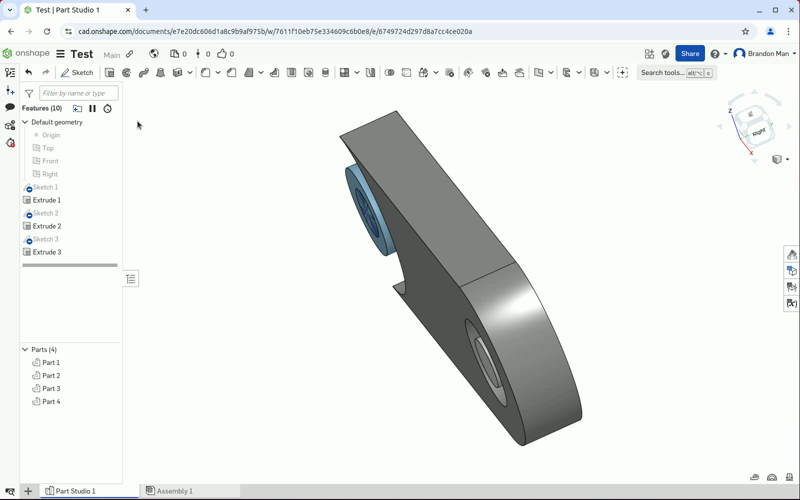
key(right, 2)
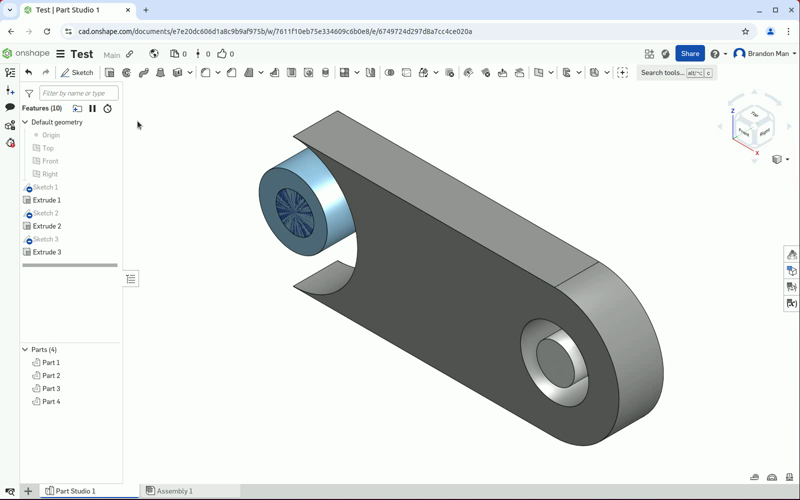
mouse_move(73, 189)
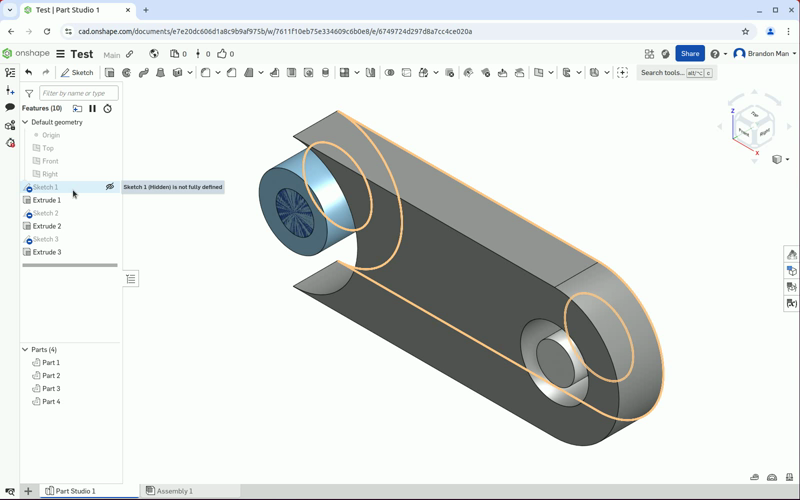
click(73, 189)